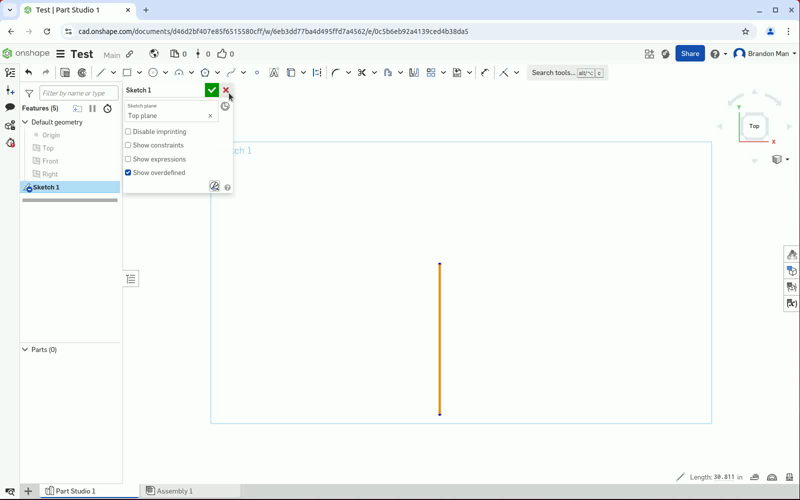
key(shift+h)
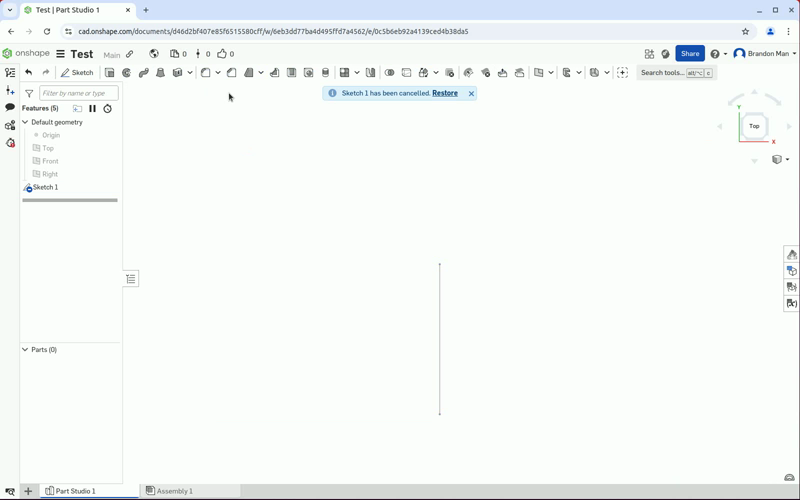
key(shift+s)
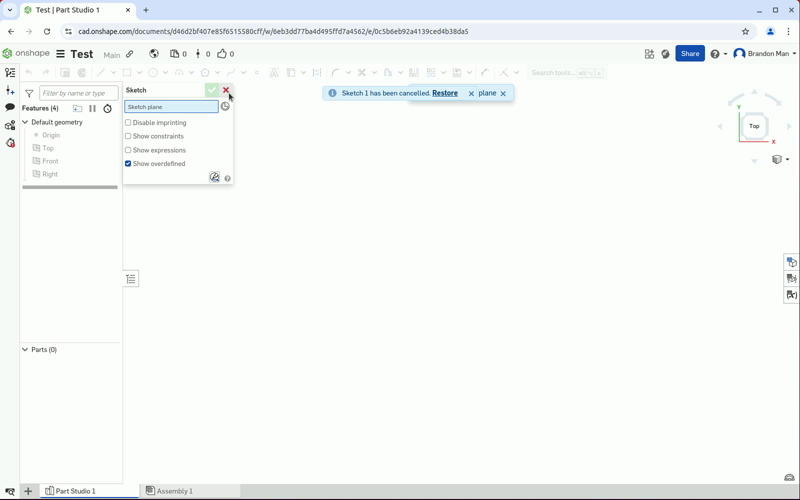
mouse_move(73, 150)
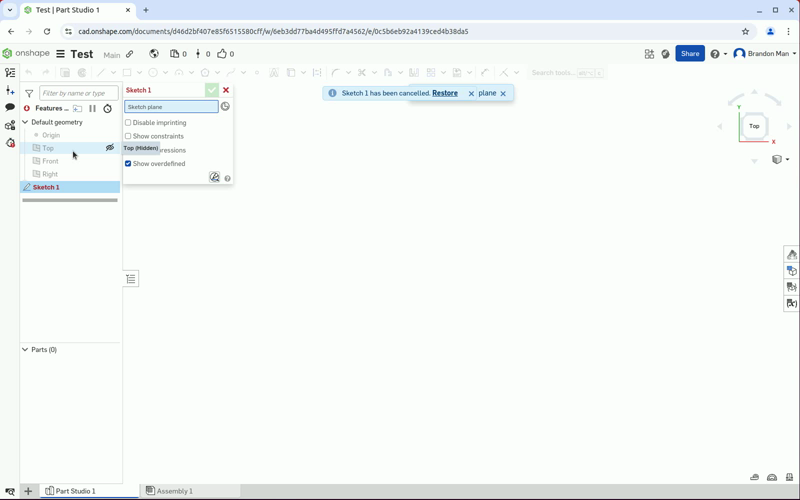
click(73, 150)
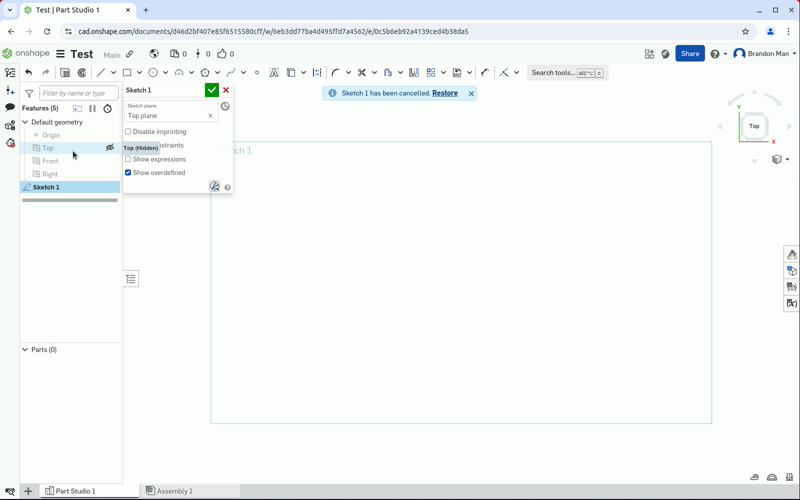
mouse_move(73, 352)
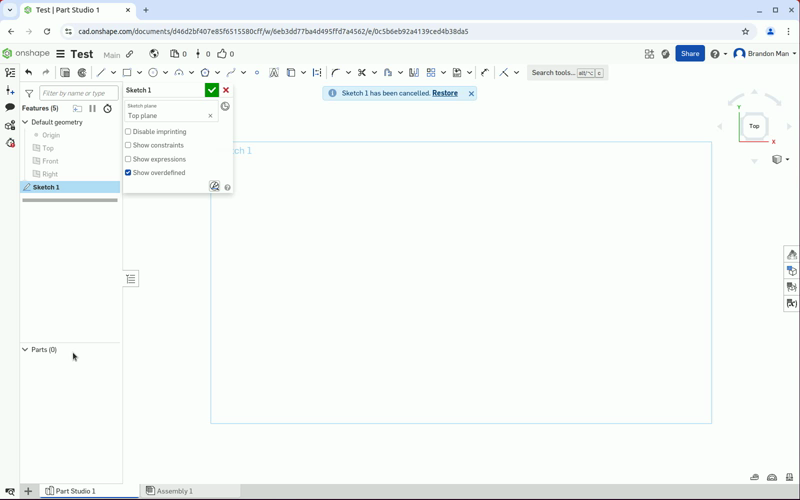
key(y)
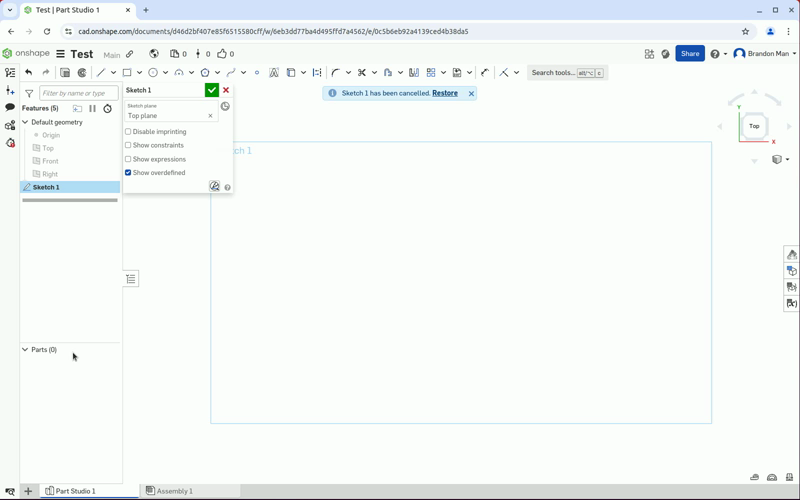
key(l)
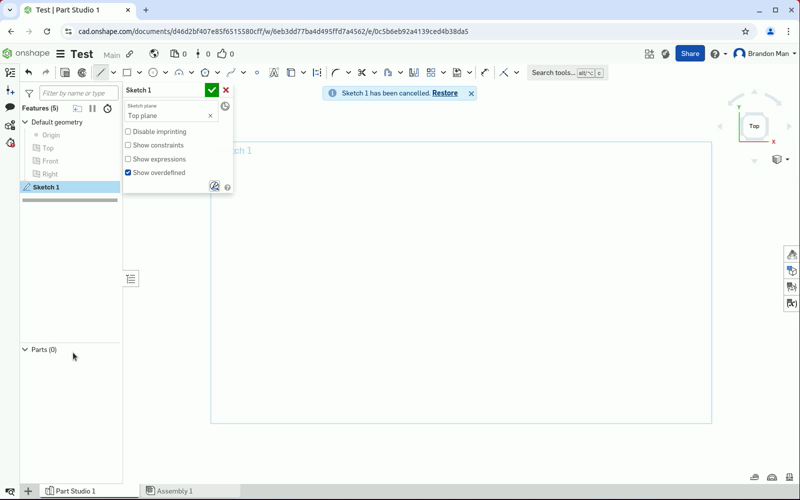
key_down(shift)
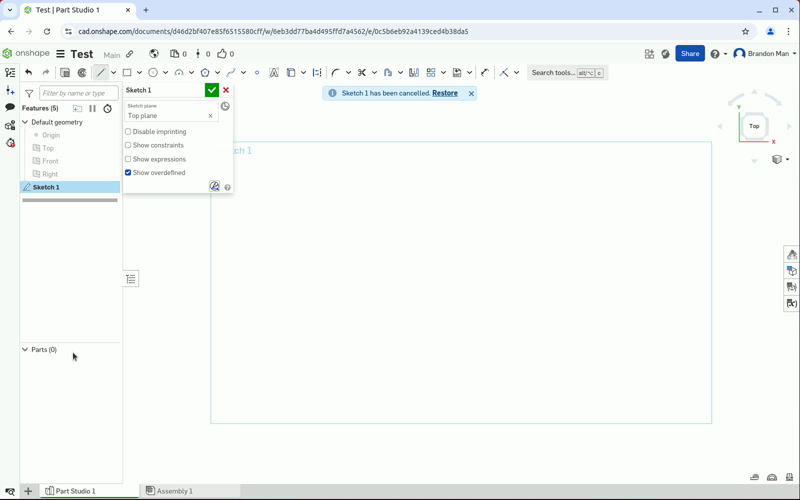
mouse_move(396, 327)
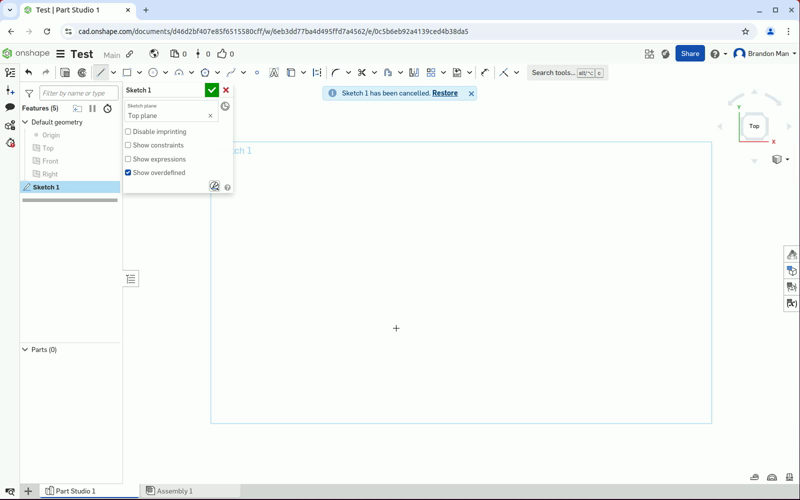
click(396, 327)
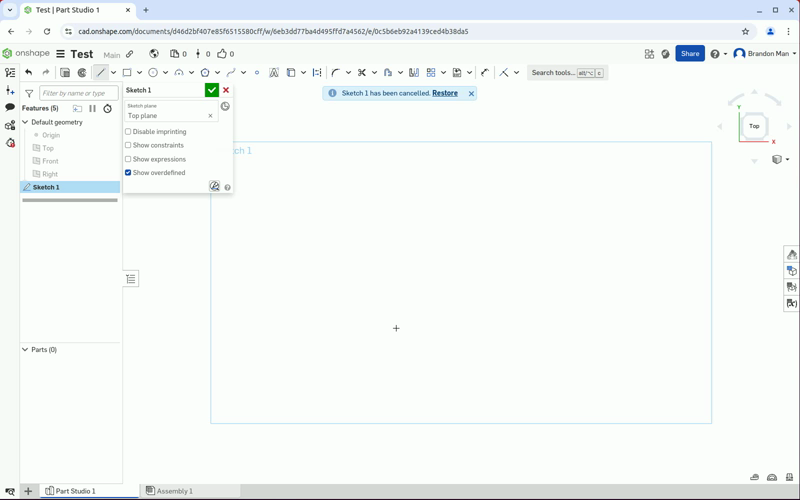
key_up(shift)
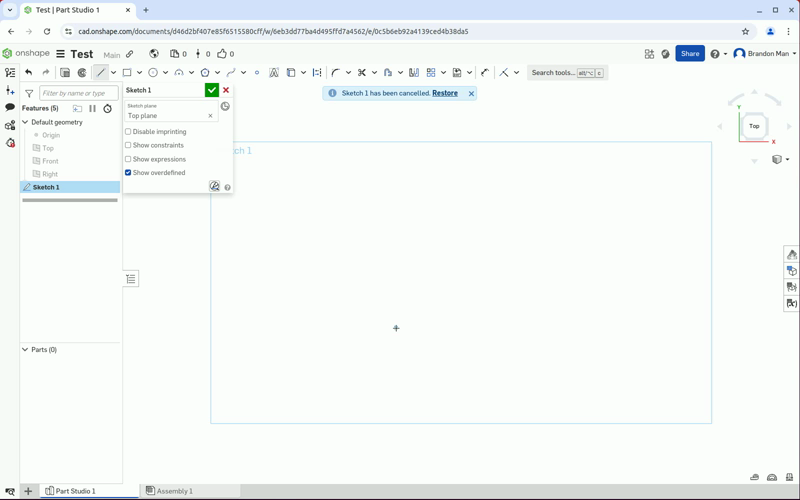
key_down(shift)
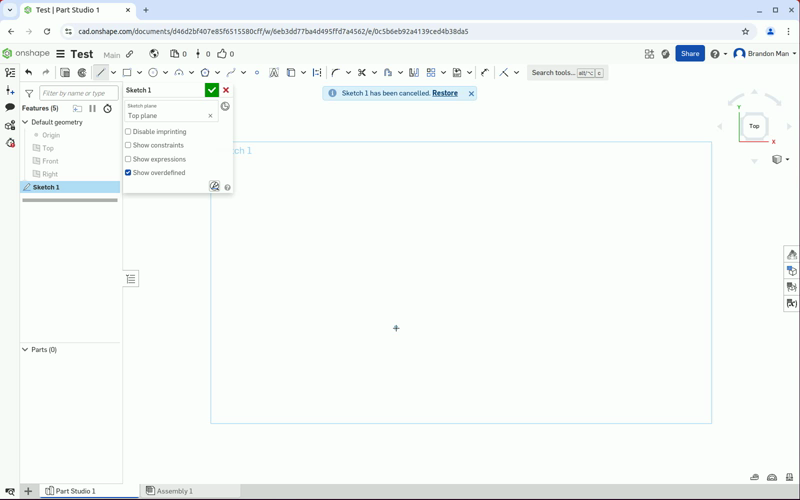
mouse_move(534, 327)
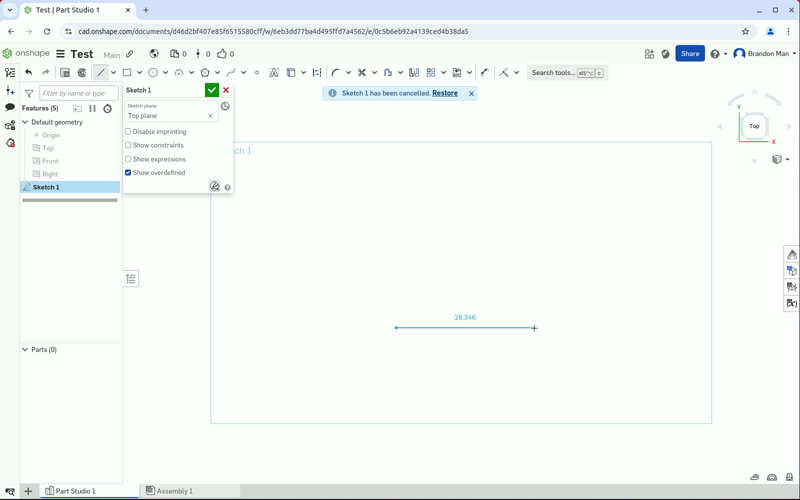
click(534, 327)
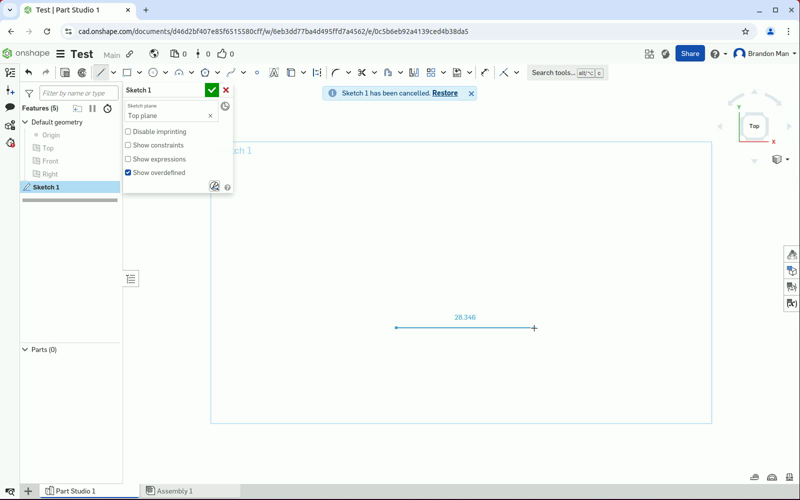
key_up(shift)
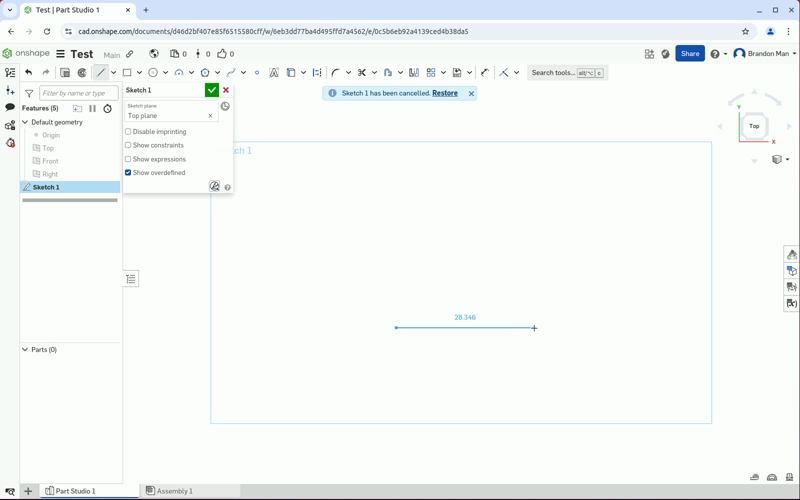
key_down(shift)
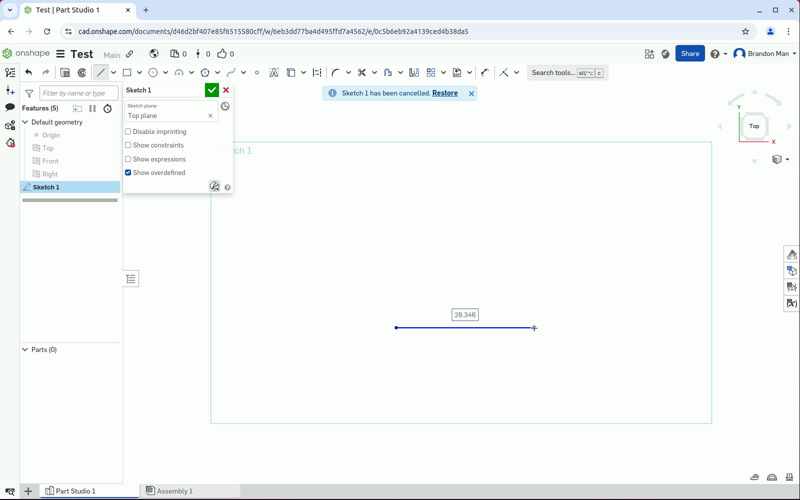
mouse_move(534, 240)
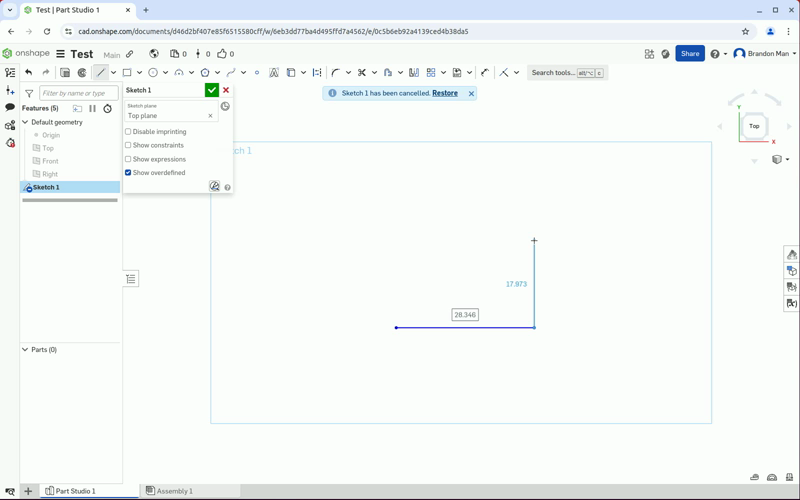
click(534, 240)
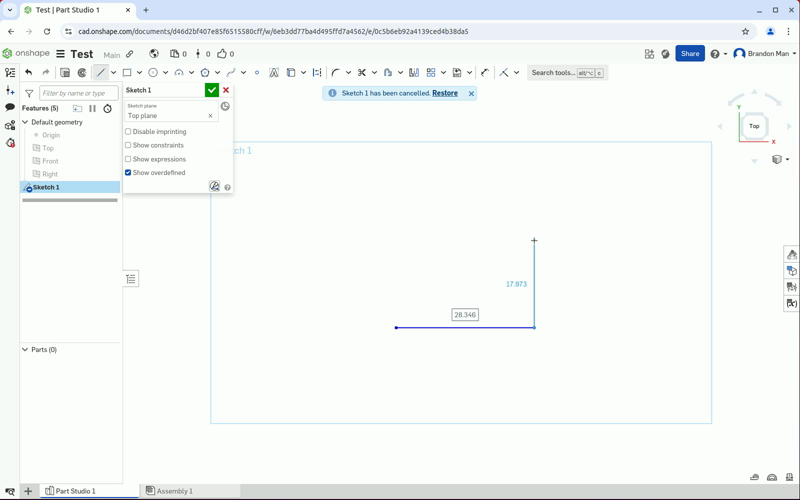
key_up(shift)
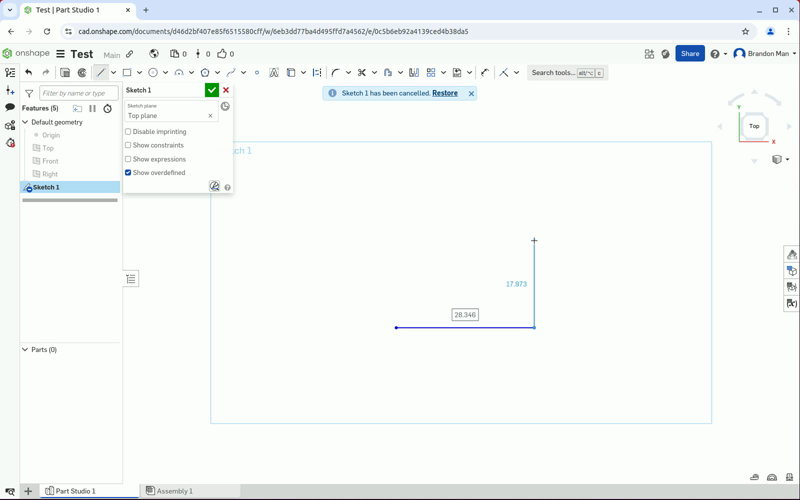
key_down(shift)
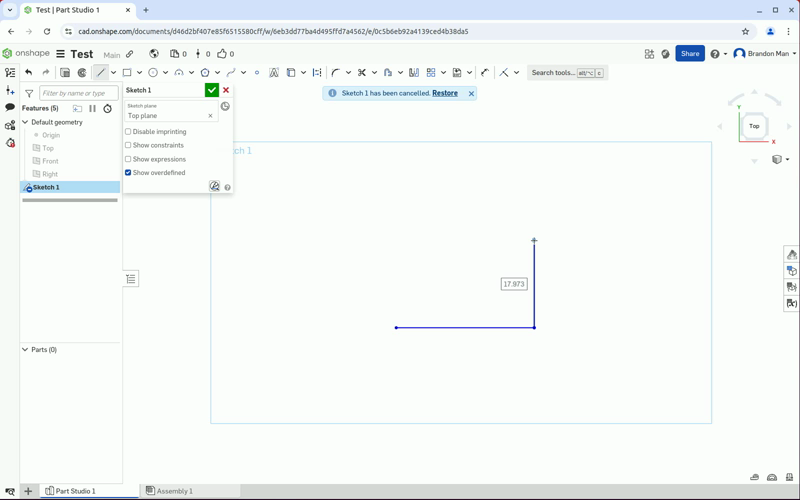
mouse_move(396, 240)
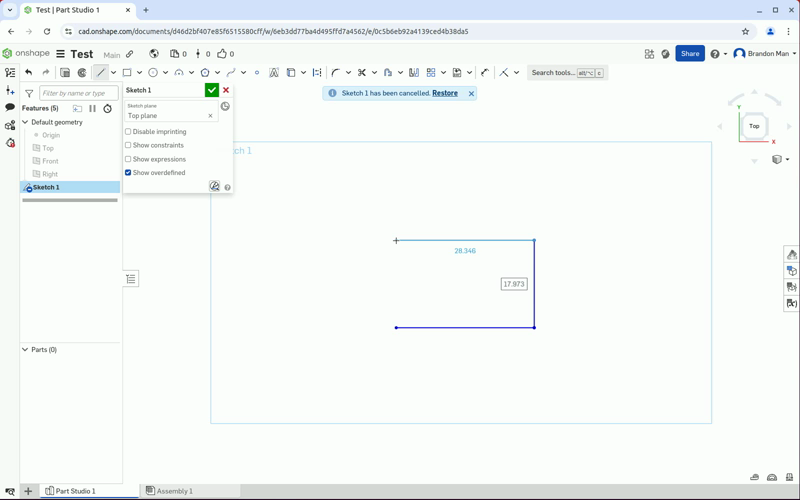
click(396, 240)
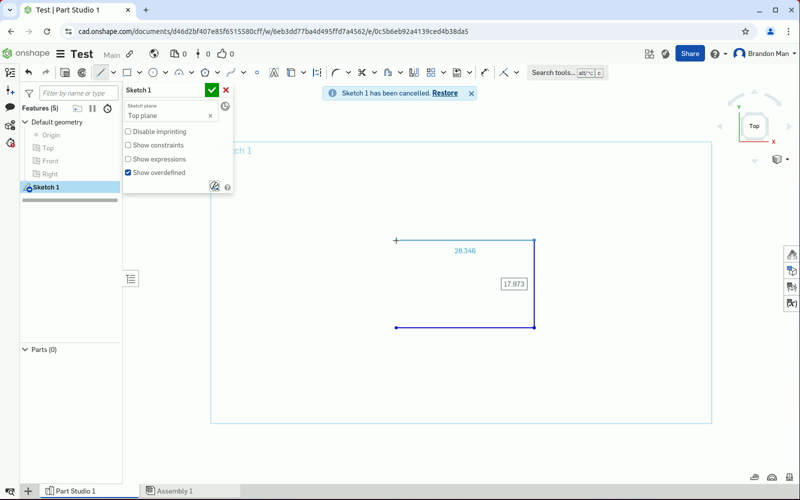
key_up(shift)
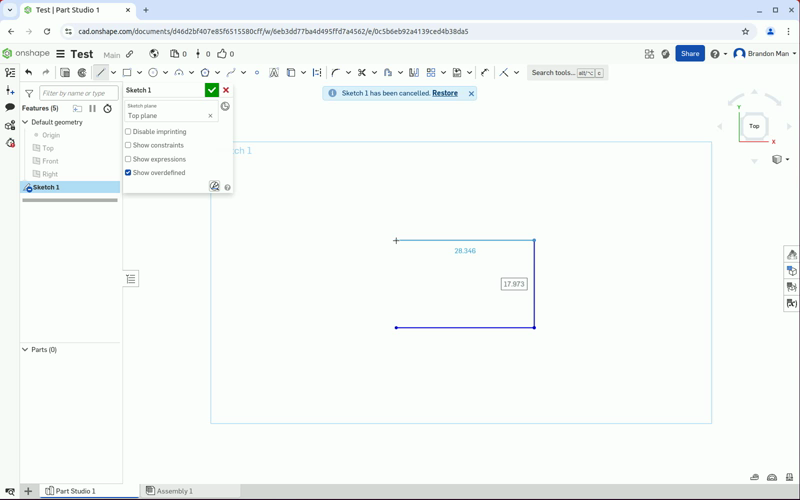
key_down(shift)
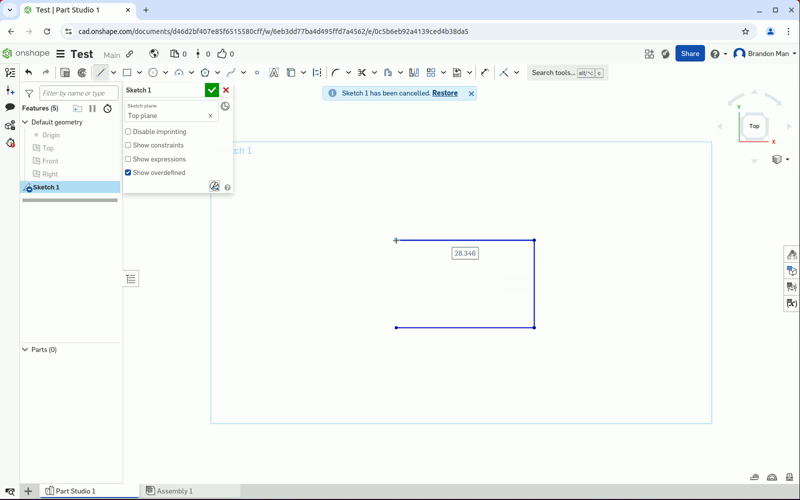
mouse_move(396, 327)
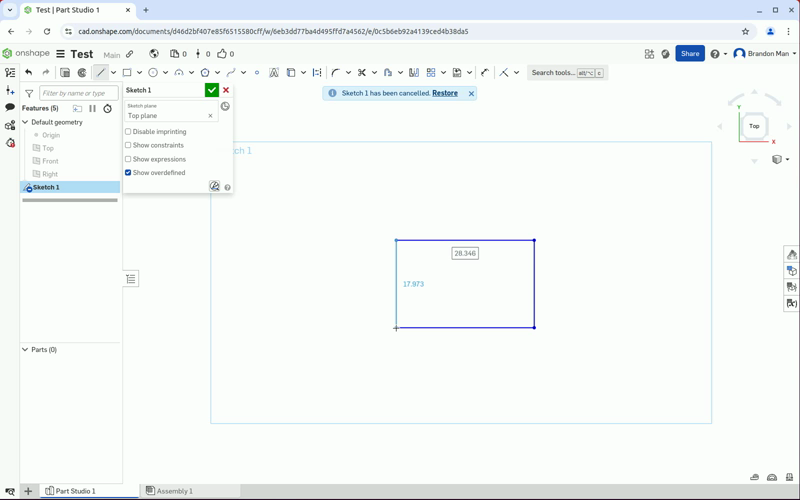
key_up(shift)
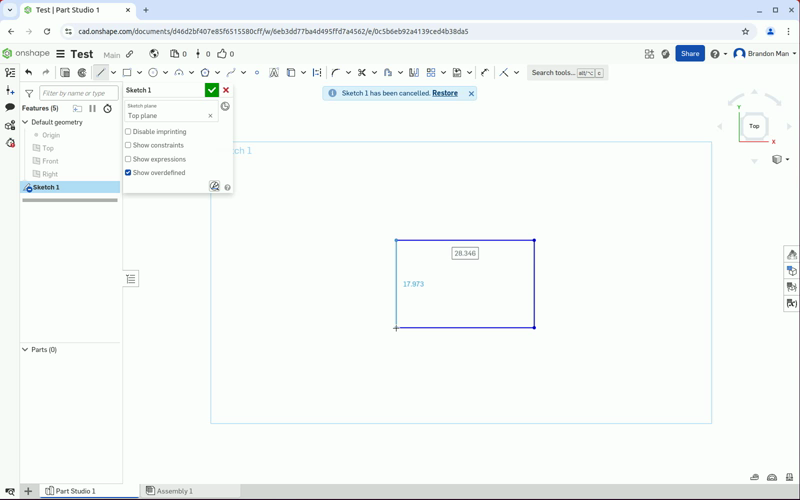
click(396, 327)
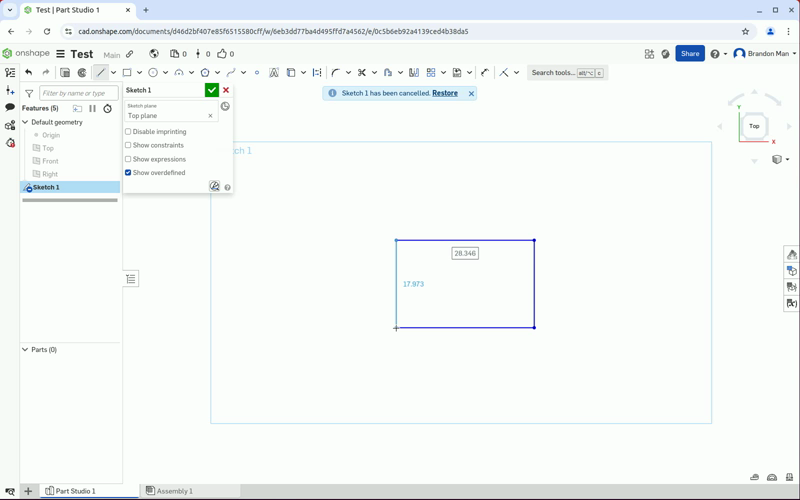
key(esc)
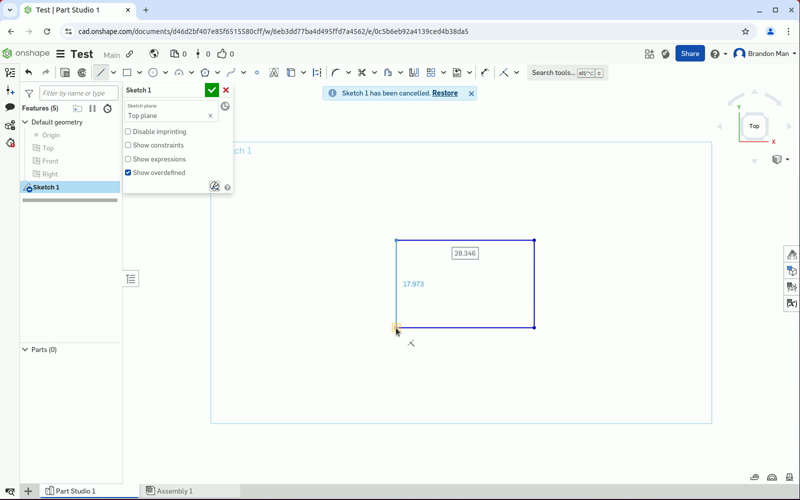
mouse_move(423, 314)
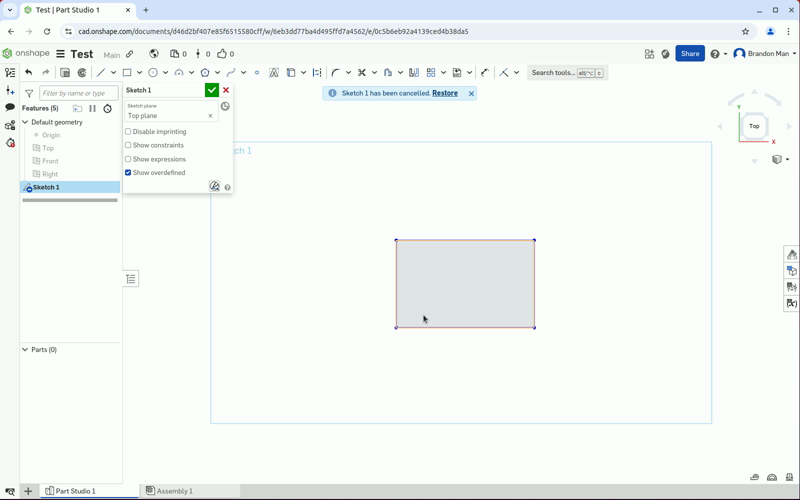
click(423, 314)
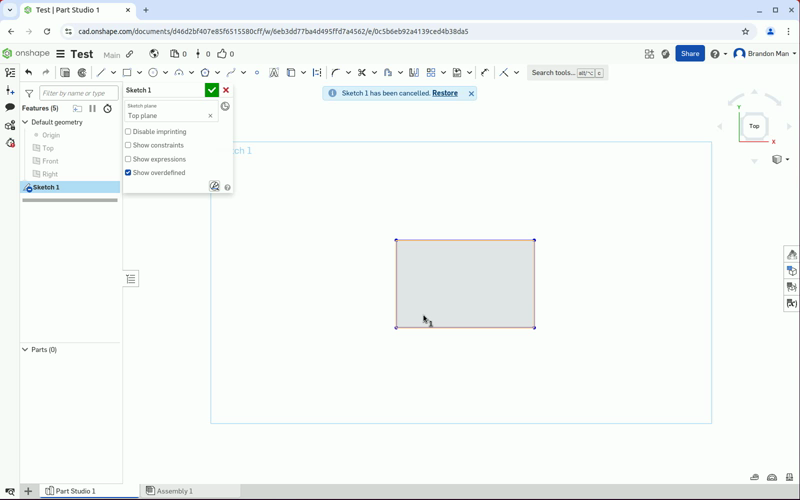
mouse_move(73, 352)
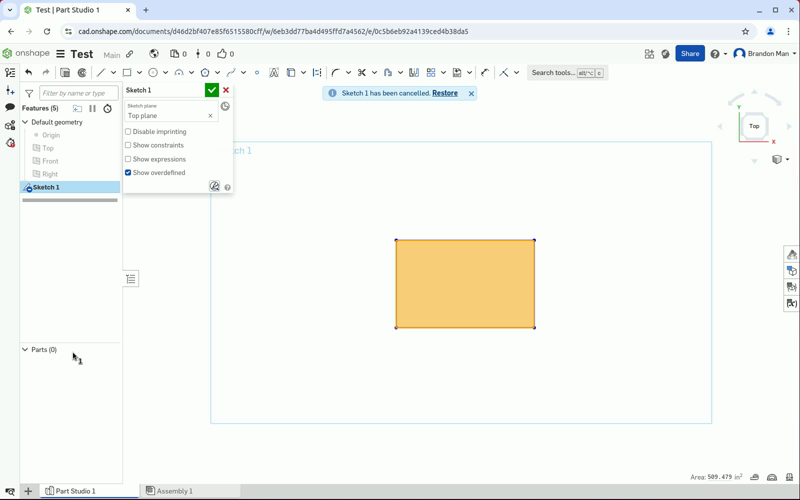
key(shift+y)
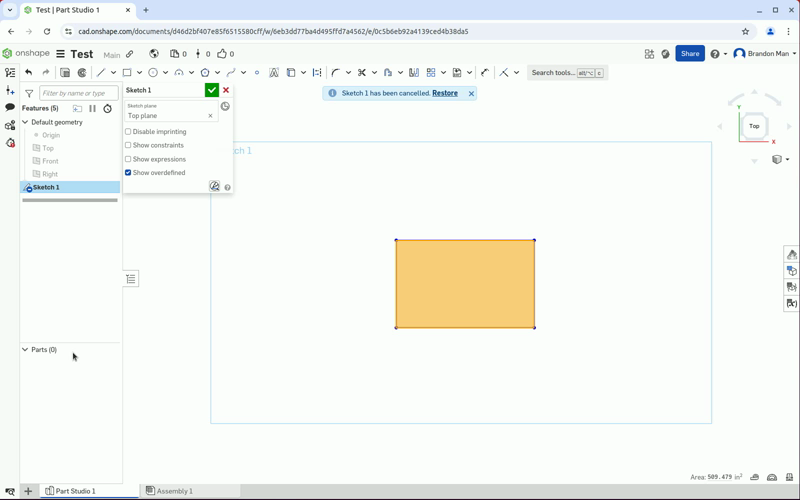
key(shift+e)
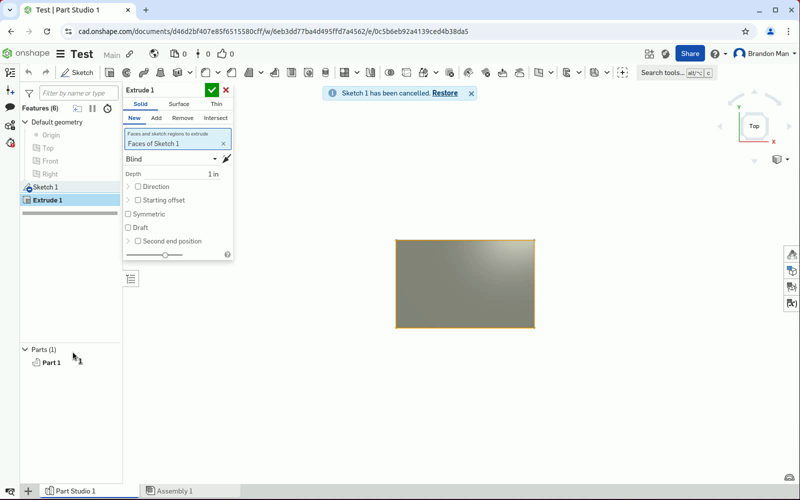
mouse_move(143, 106)
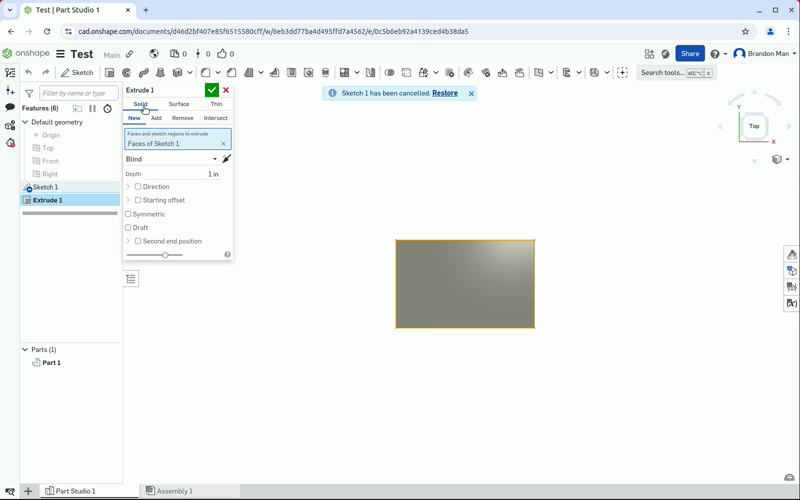
click(143, 106)
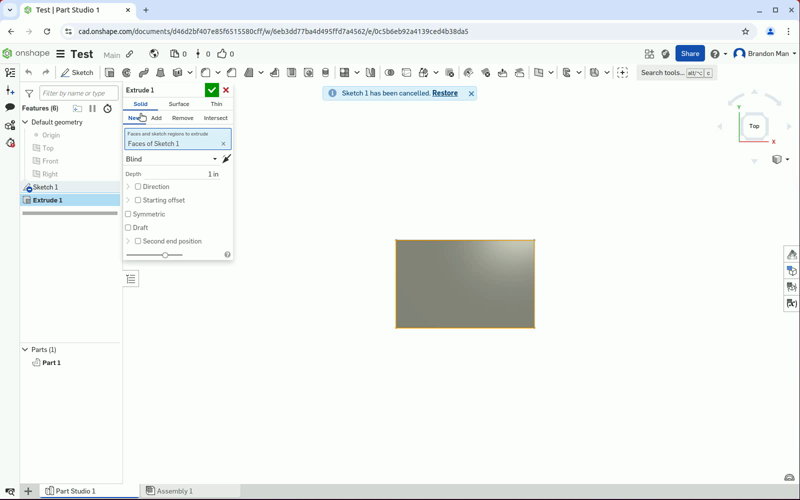
mouse_move(137, 120)
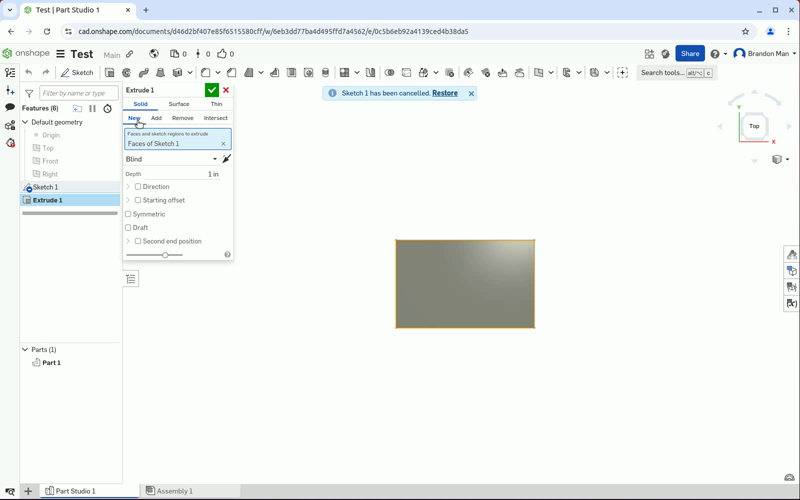
click(137, 120)
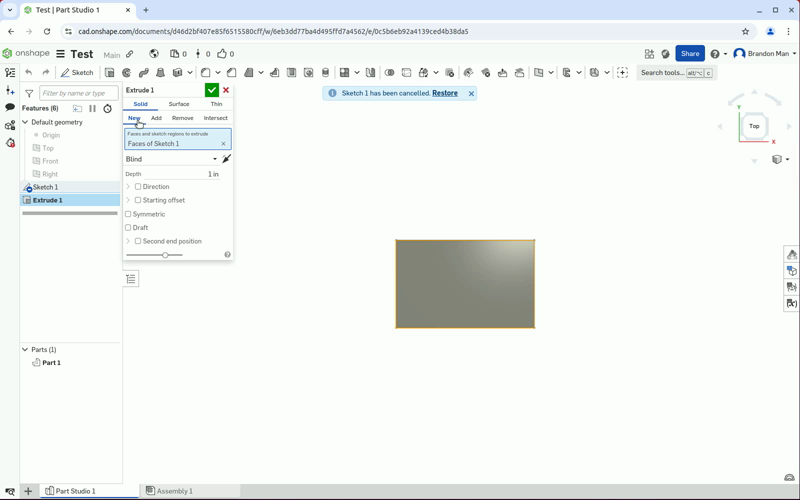
key(tab, 4)
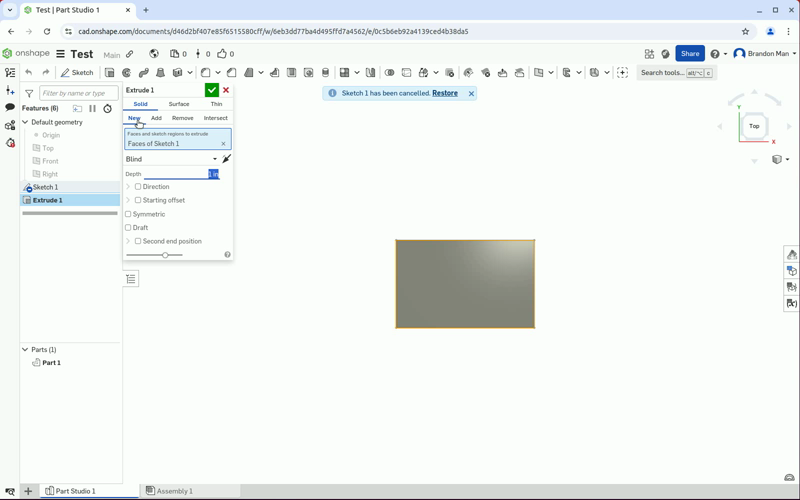
text(7.703)
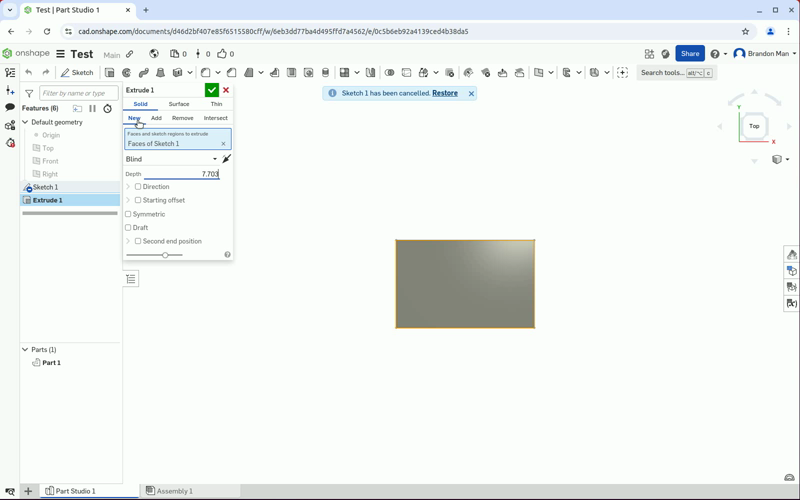
key(enter)
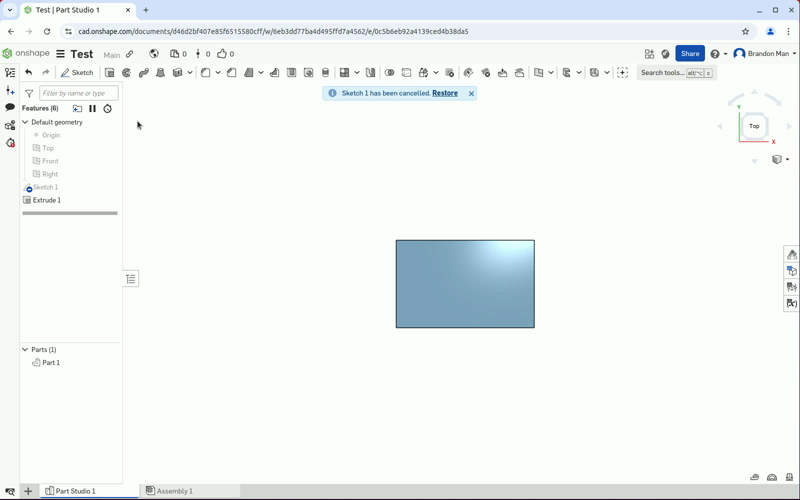
key(shift+h)
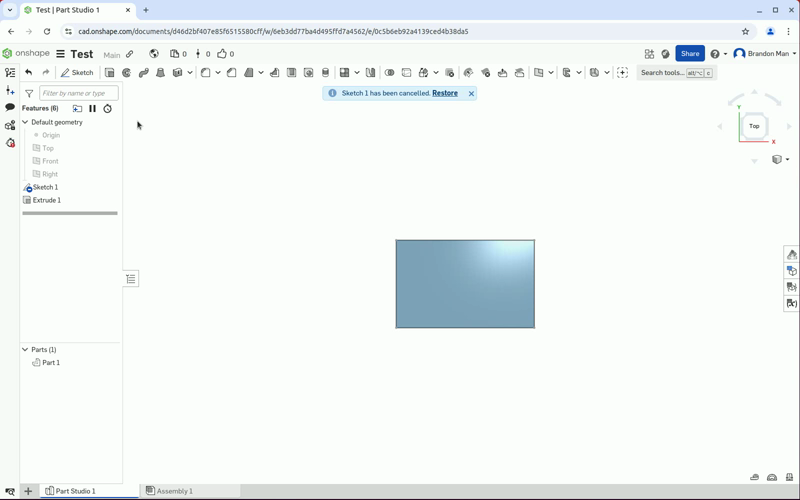
key(shift+h)
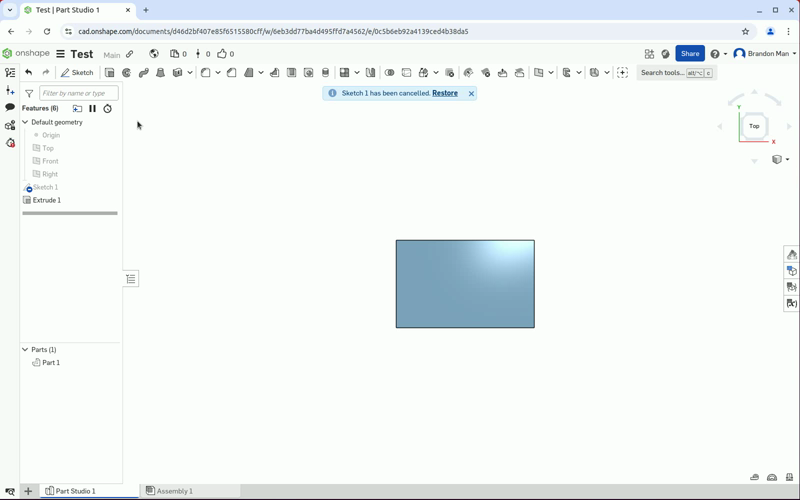
mouse_move(73, 189)
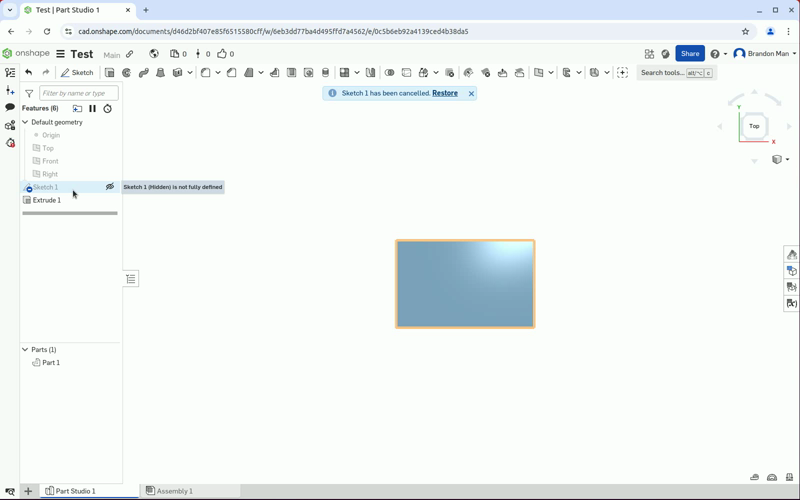
click(73, 189)
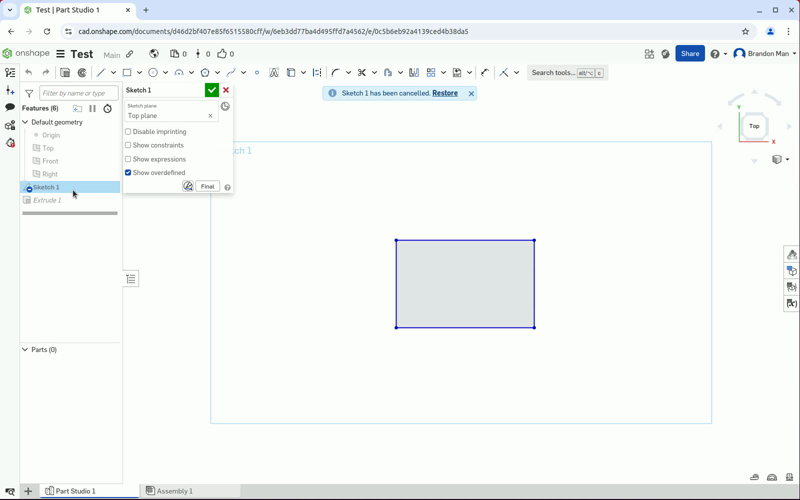
mouse_move(229, 92)
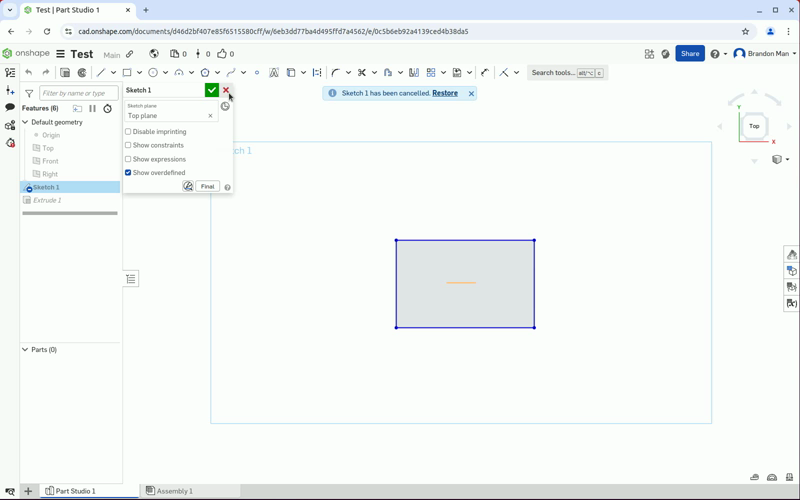
click(229, 92)
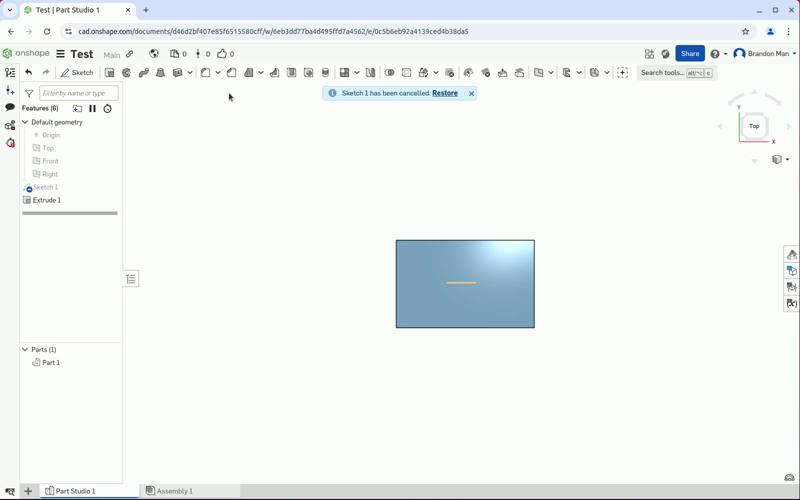
mouse_move(541, 75)
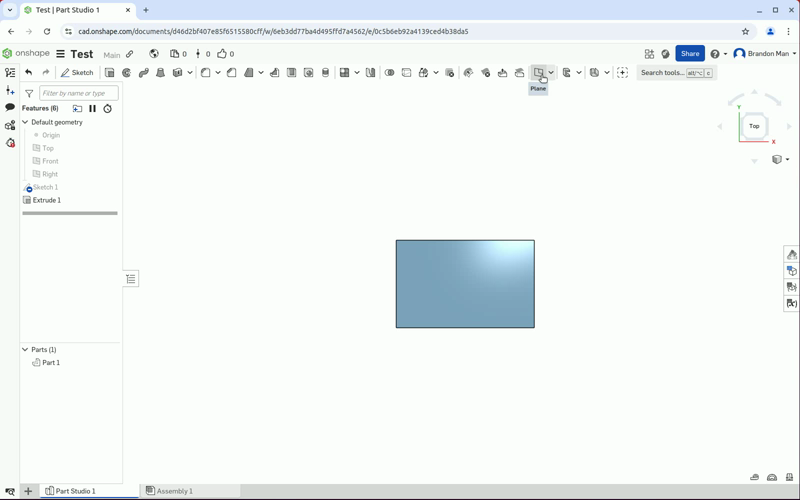
click(541, 75)
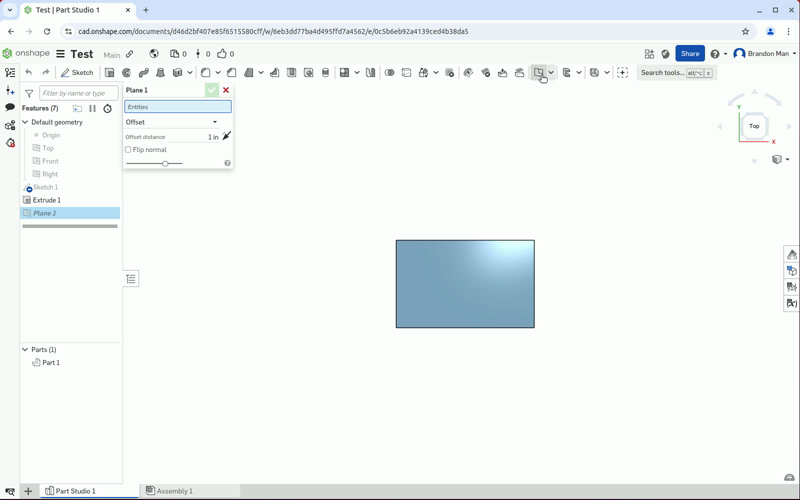
mouse_move(73, 150)
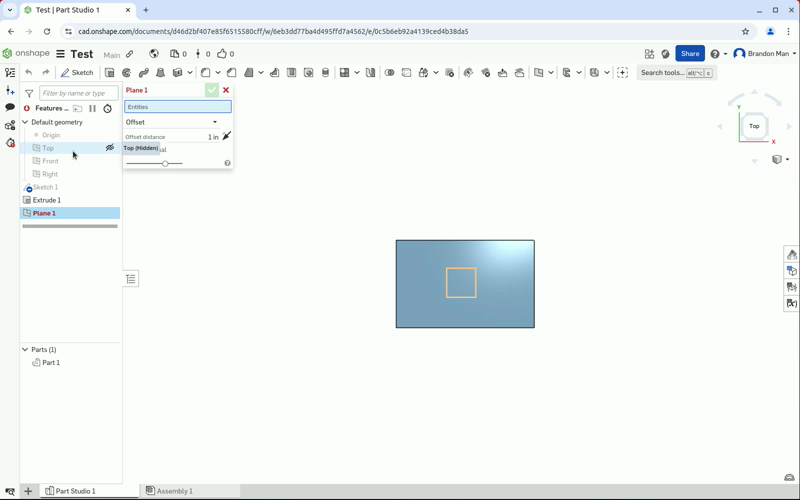
click(73, 150)
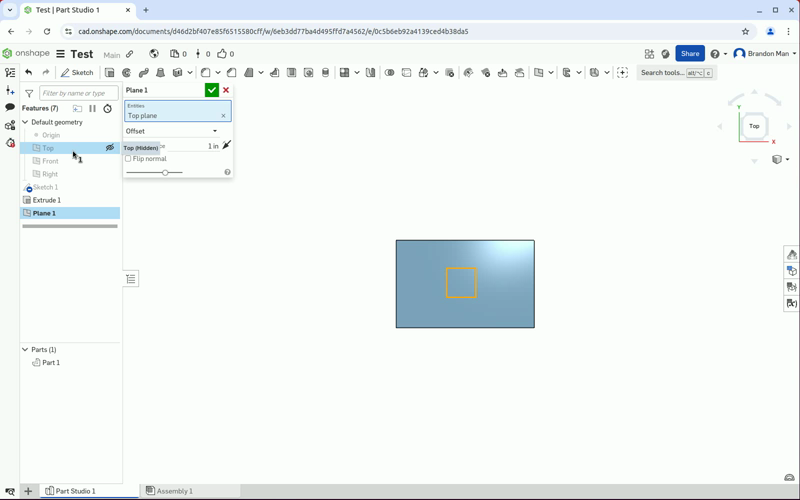
key(tab, 2)
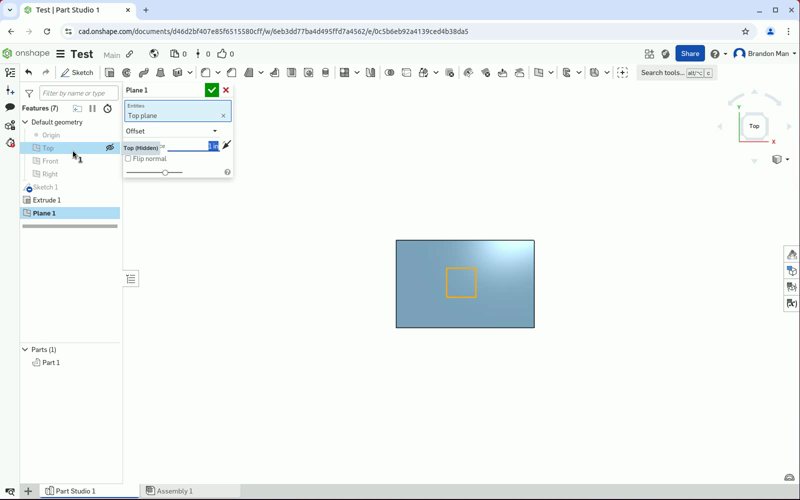
text(7.703)
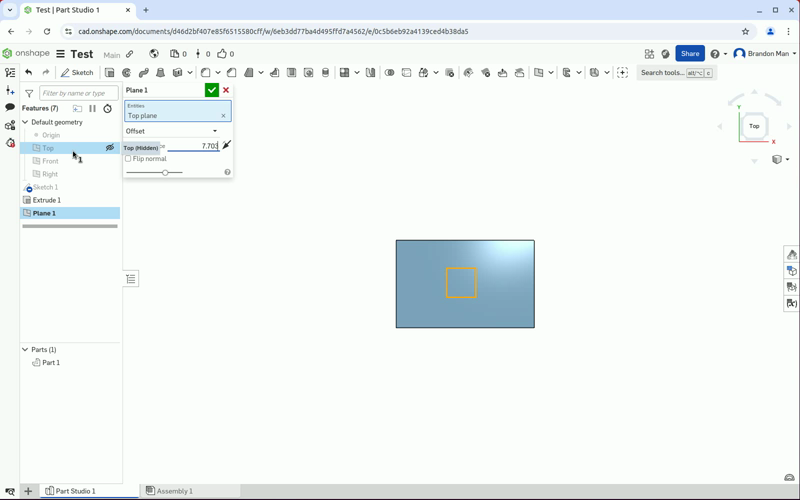
key(enter, 2)
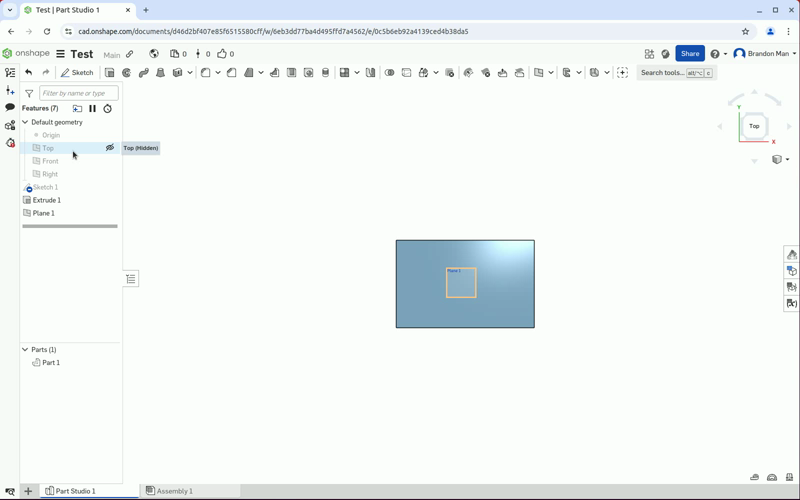
key(shift+s)
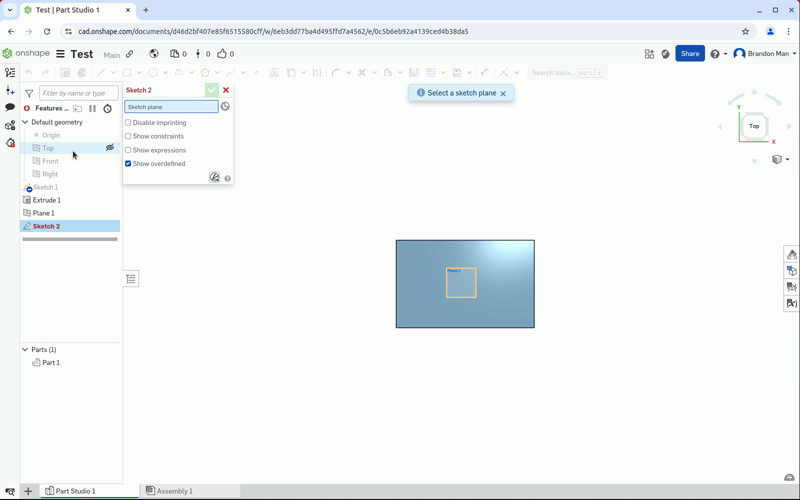
mouse_move(73, 215)
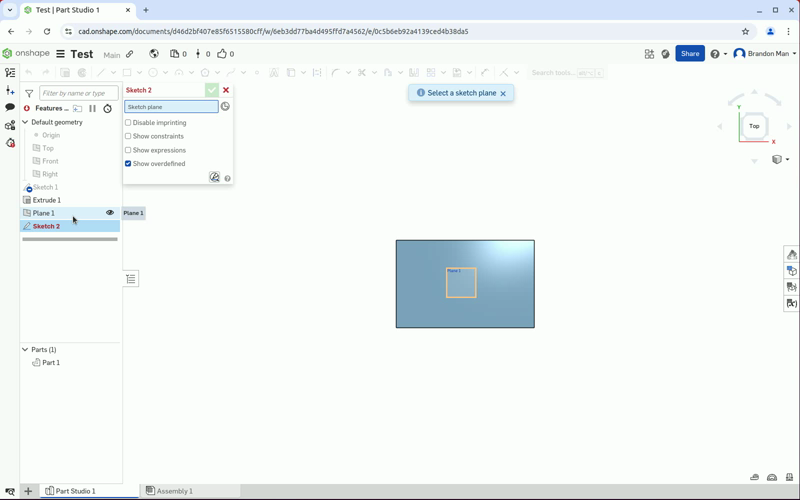
click(73, 215)
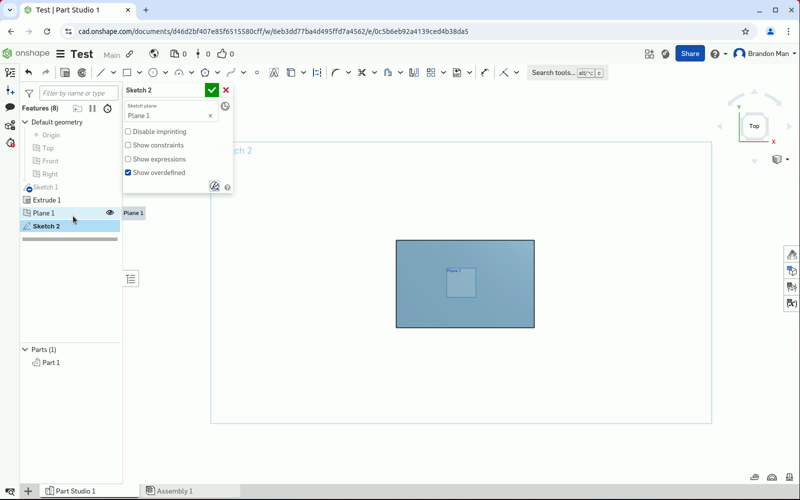
mouse_move(73, 352)
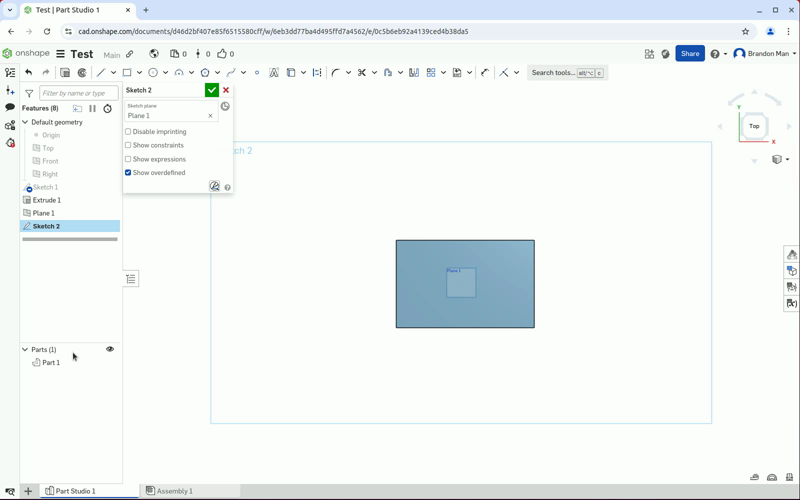
key(y)
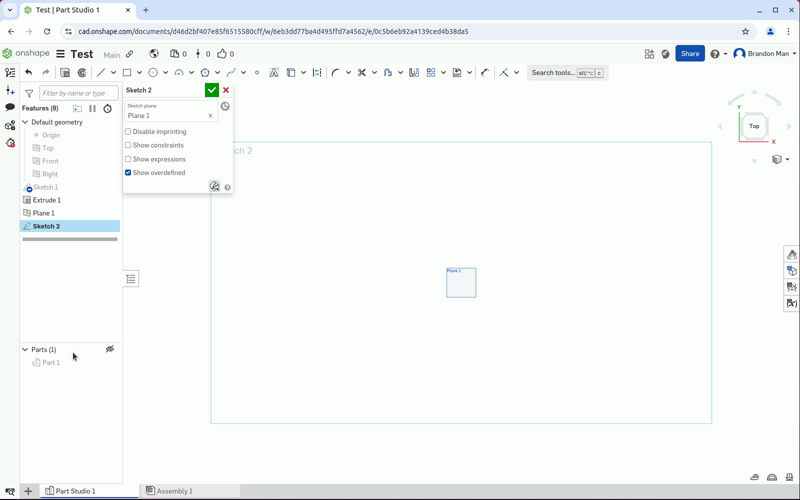
key(l)
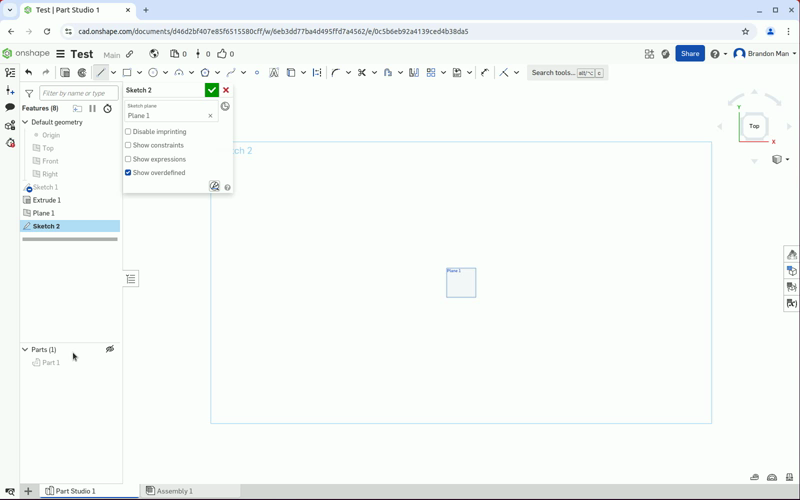
key_down(shift)
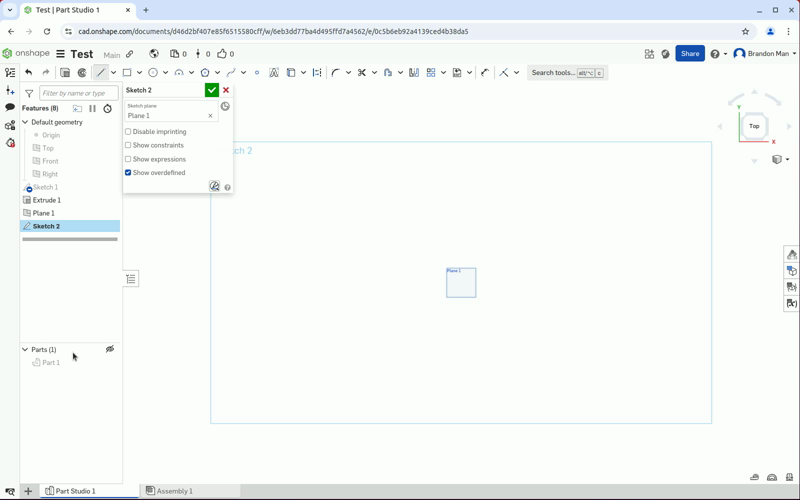
mouse_move(491, 327)
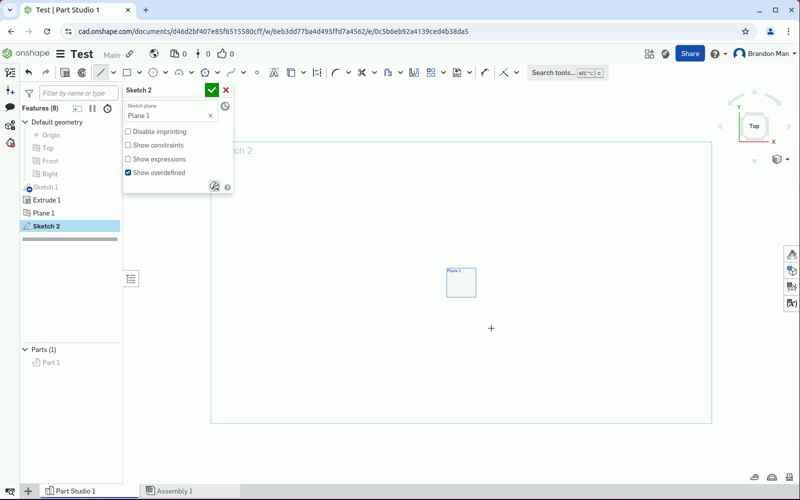
click(491, 327)
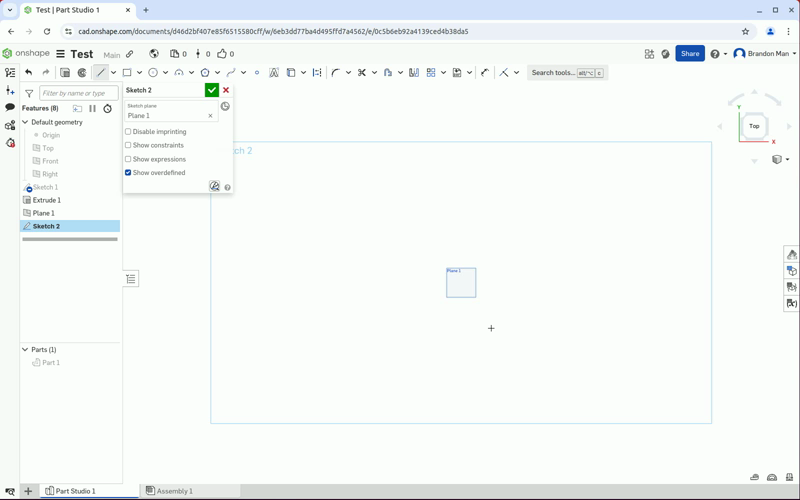
key_up(shift)
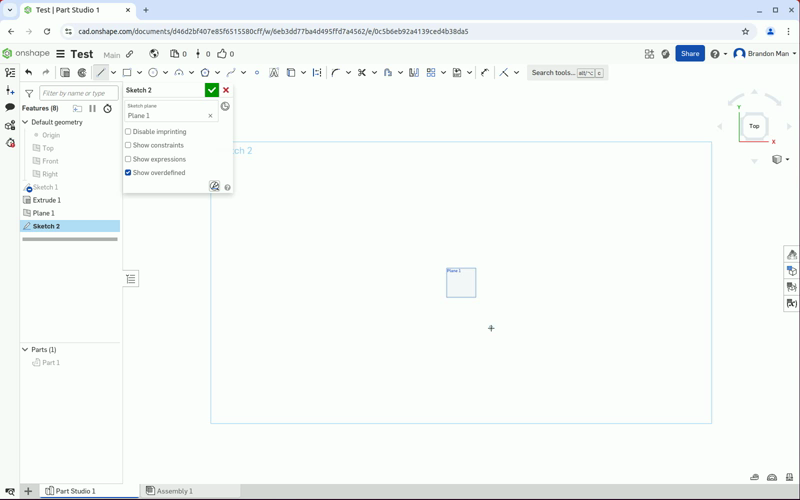
key_down(shift)
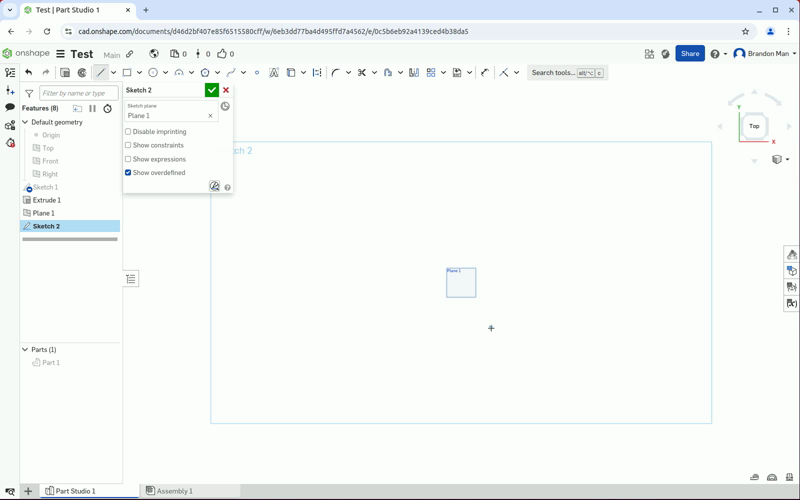
mouse_move(521, 327)
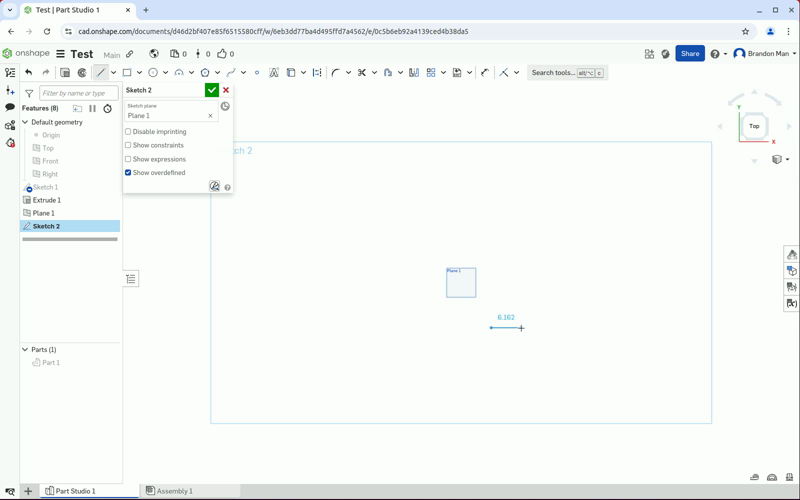
mouse_move(536, 327)
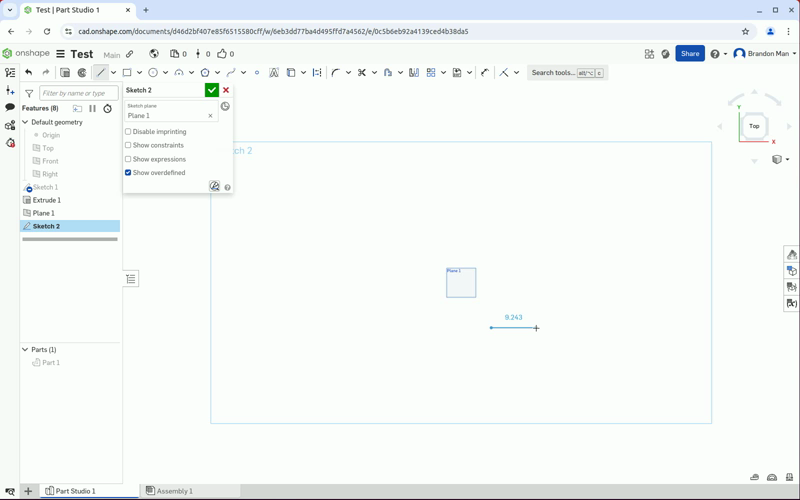
click(536, 327)
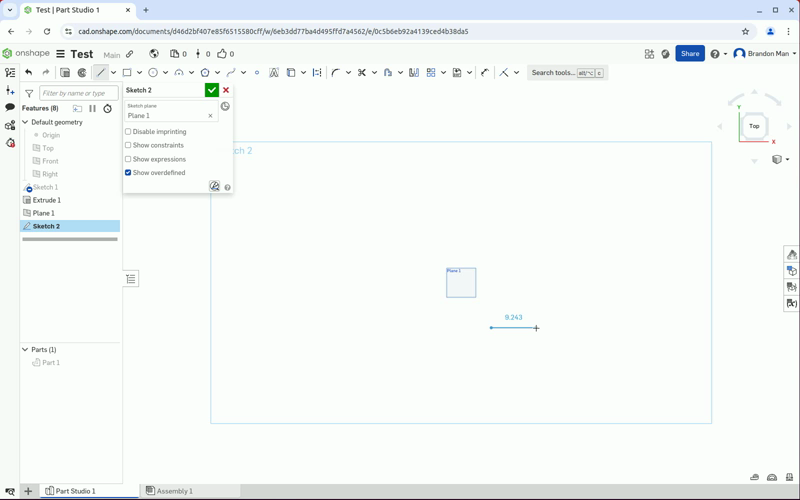
key_up(shift)
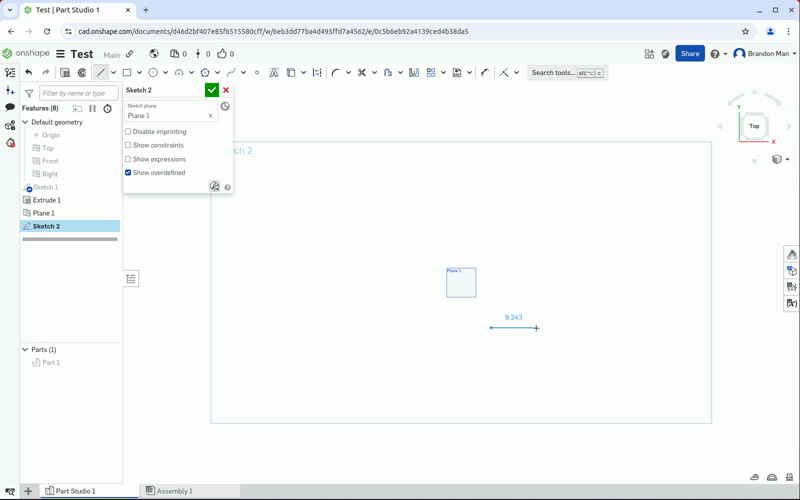
key_down(shift)
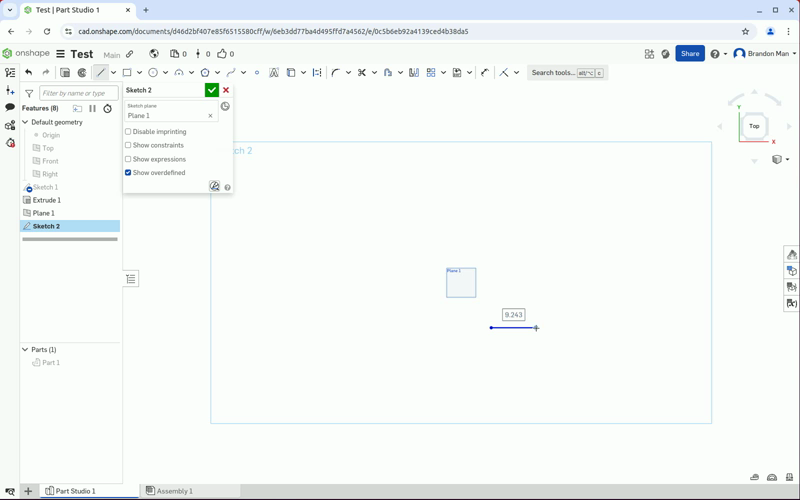
mouse_move(566, 327)
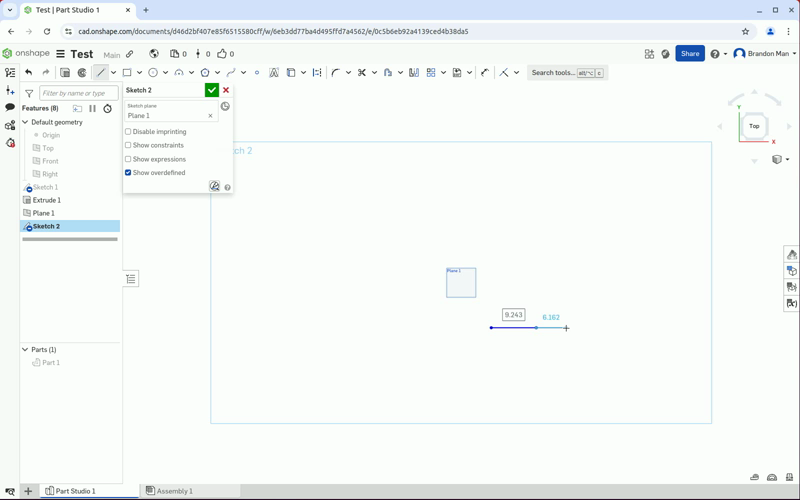
mouse_move(536, 282)
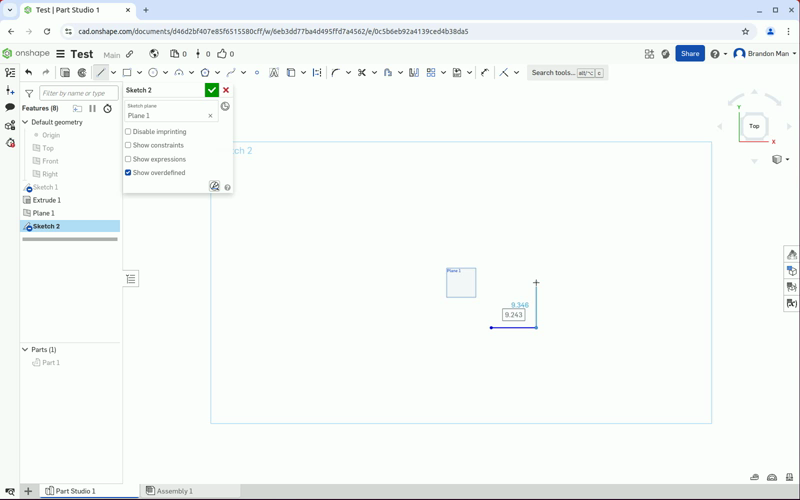
click(536, 282)
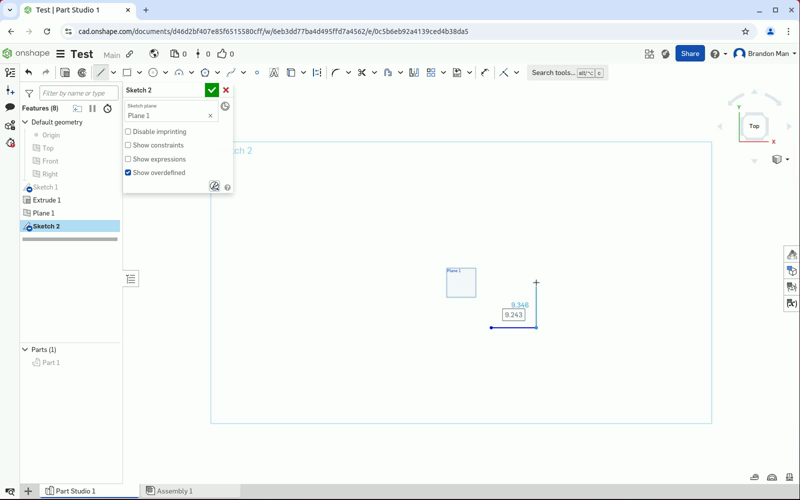
key_up(shift)
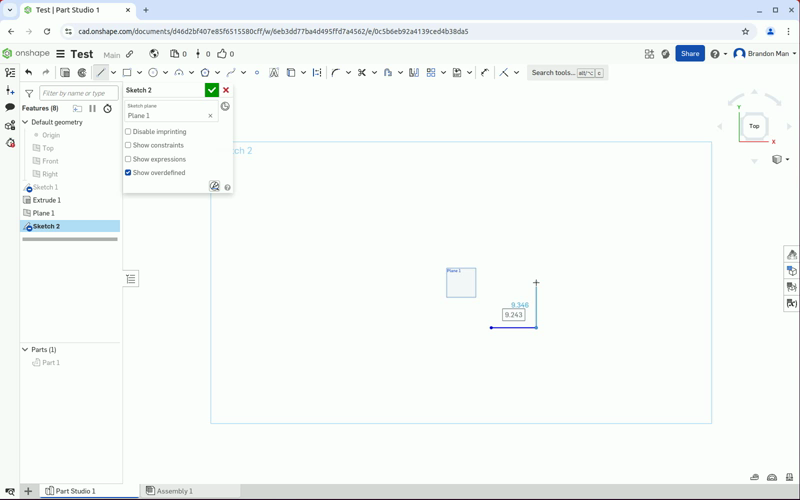
key_down(shift)
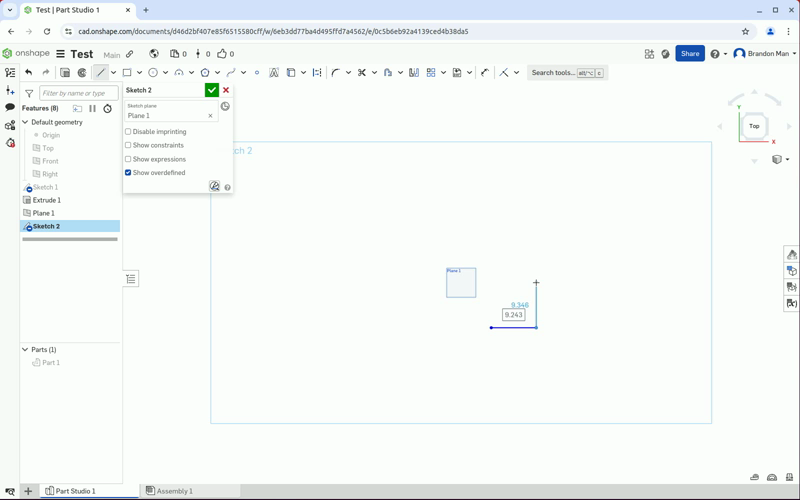
mouse_move(566, 282)
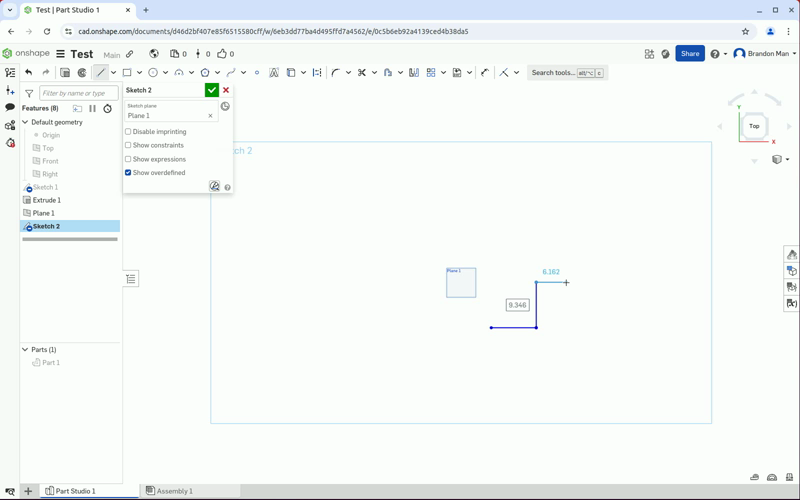
mouse_move(491, 282)
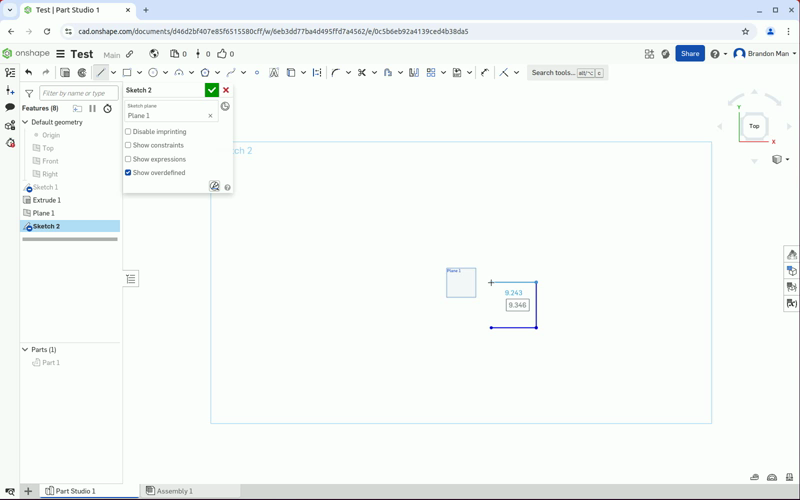
click(491, 282)
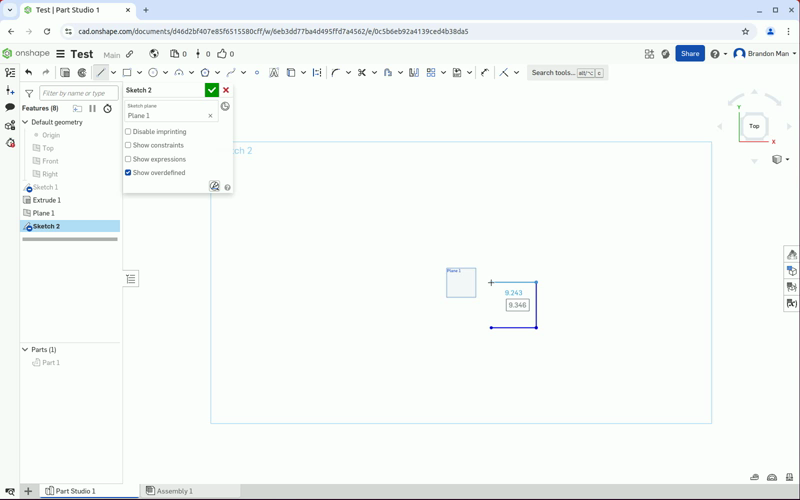
key_up(shift)
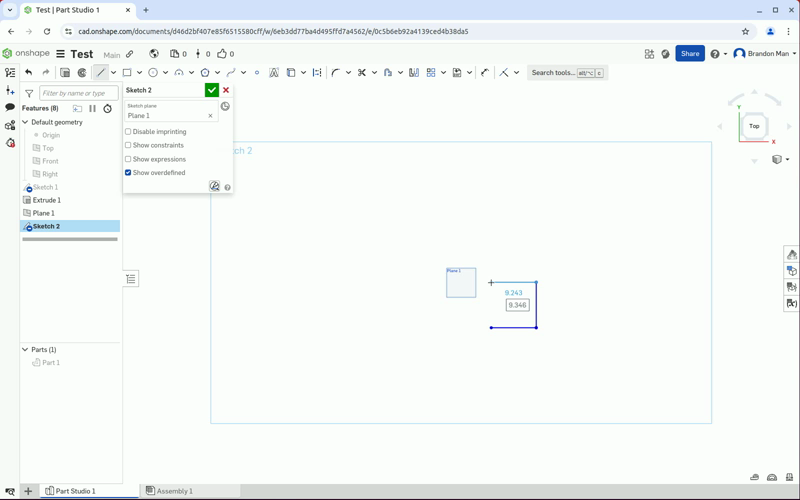
mouse_move(521, 282)
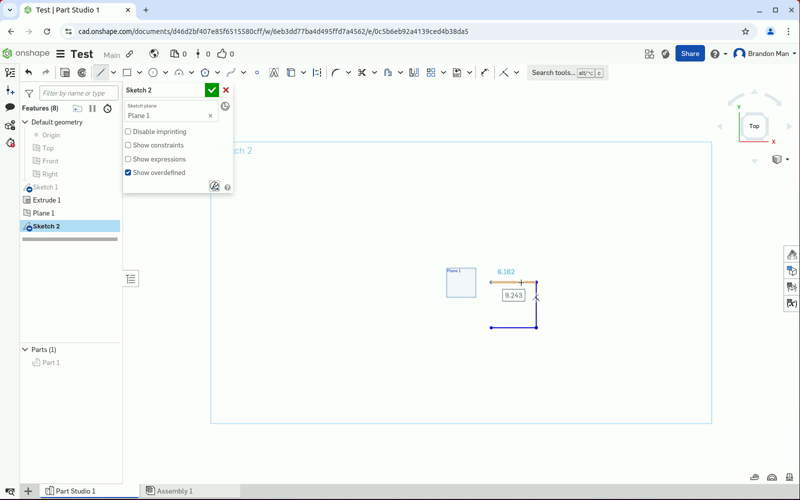
key_down(shift)
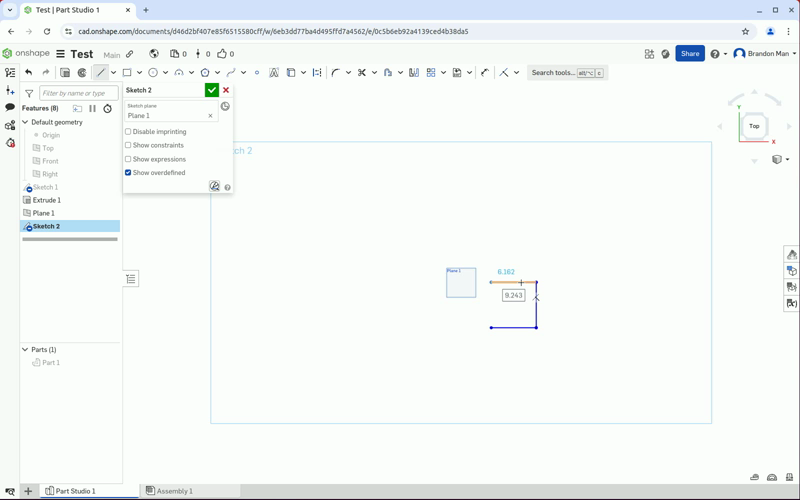
mouse_move(491, 327)
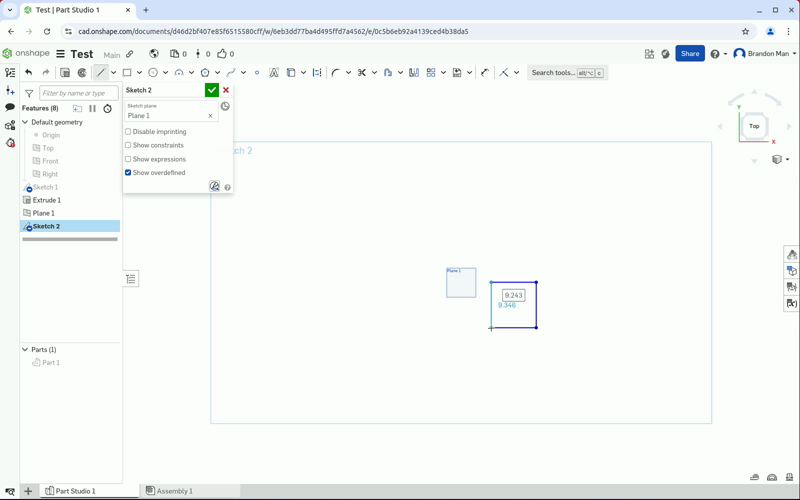
key_up(shift)
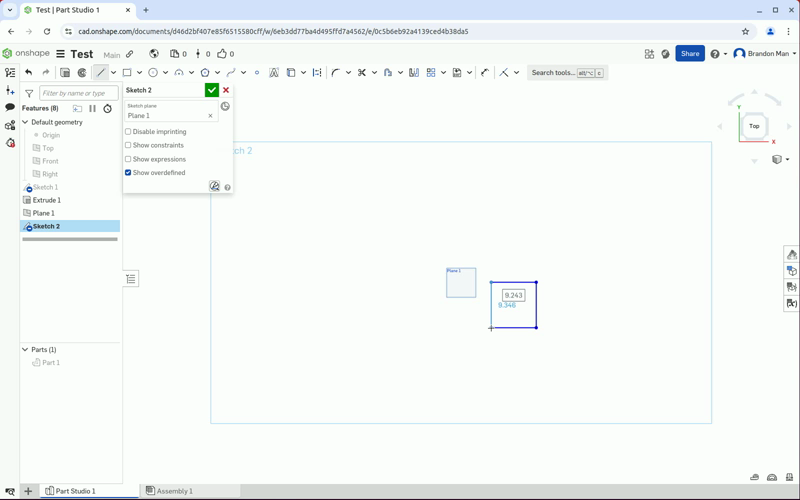
click(491, 327)
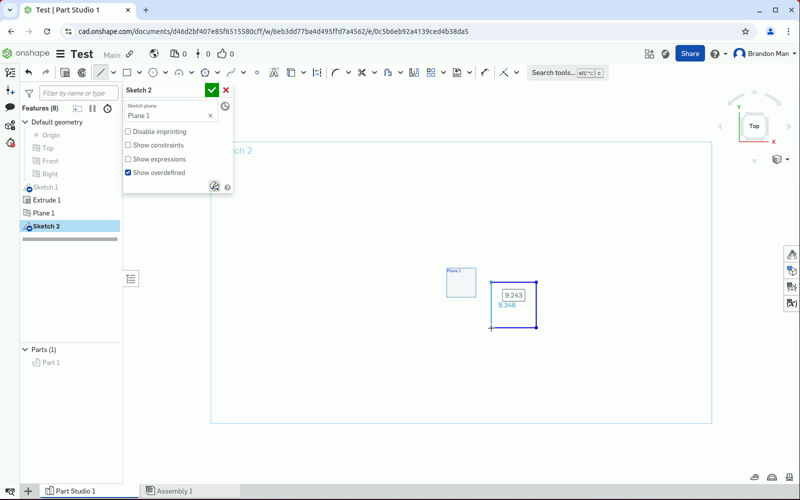
key(esc)
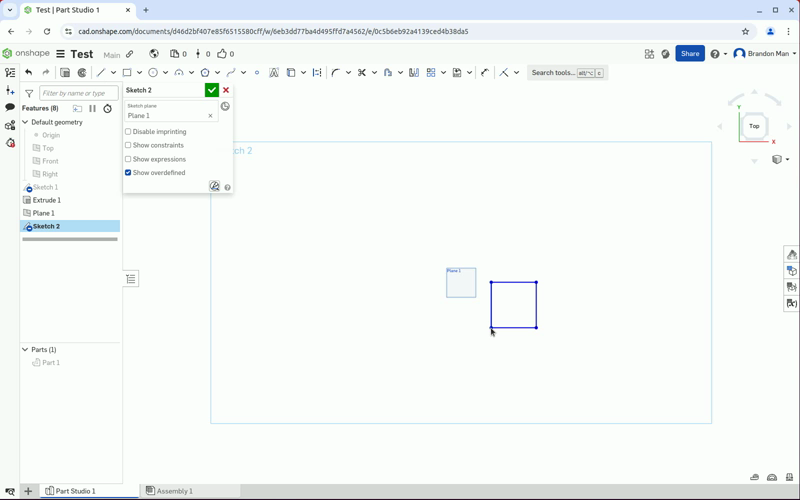
mouse_move(498, 320)
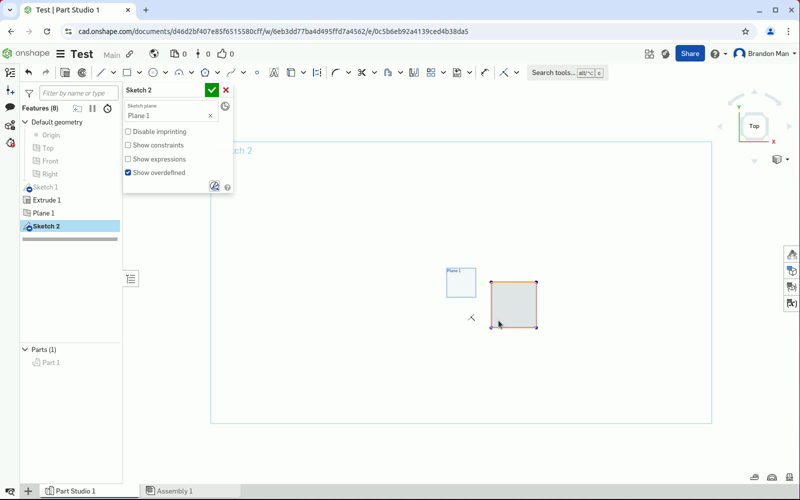
click(498, 320)
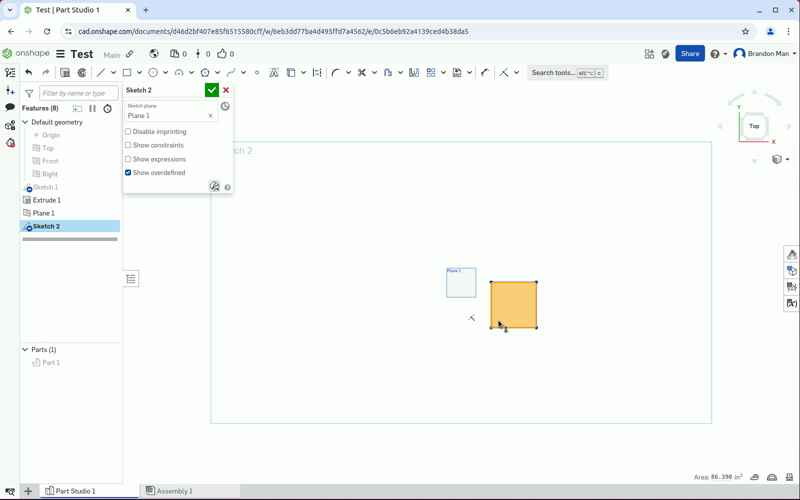
mouse_move(73, 352)
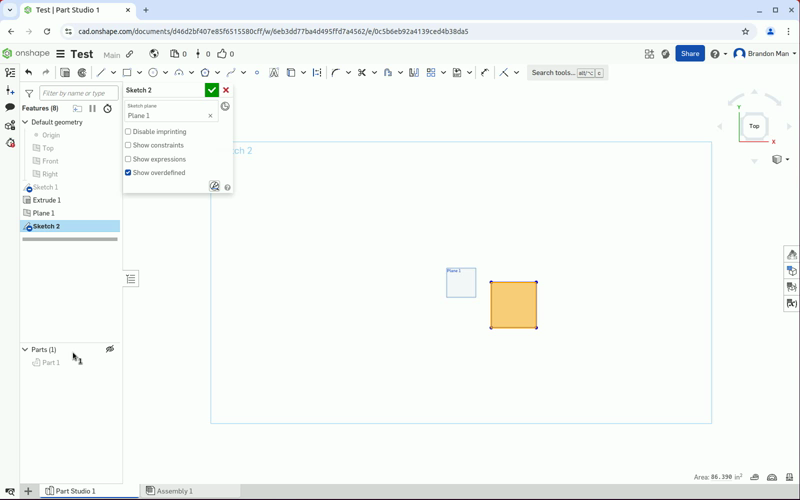
key(shift+y)
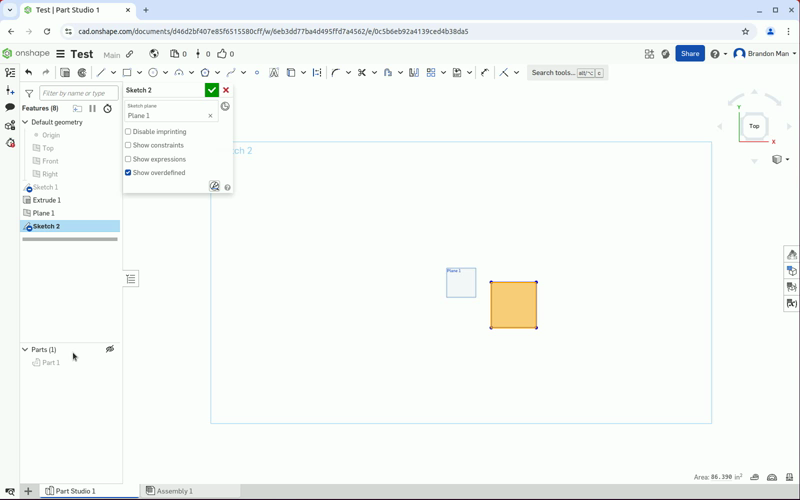
key(shift+e)
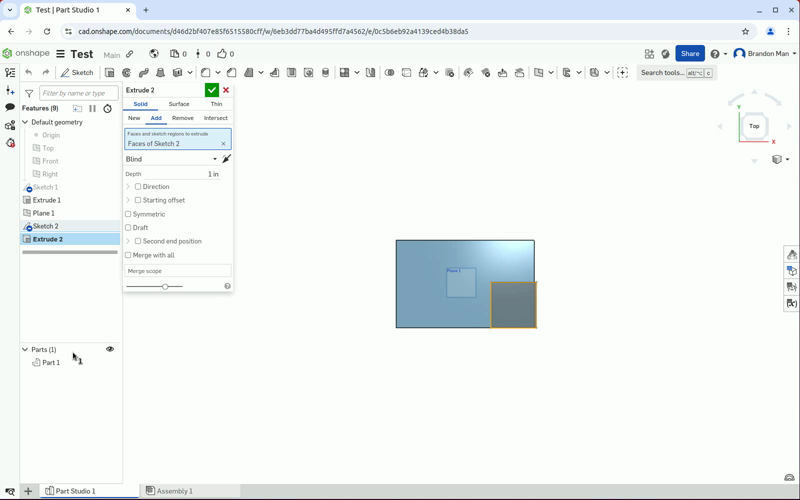
mouse_move(143, 106)
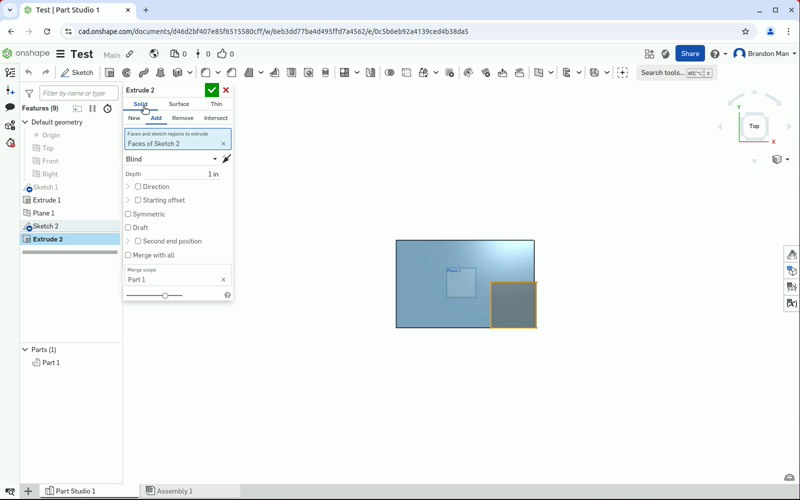
click(143, 106)
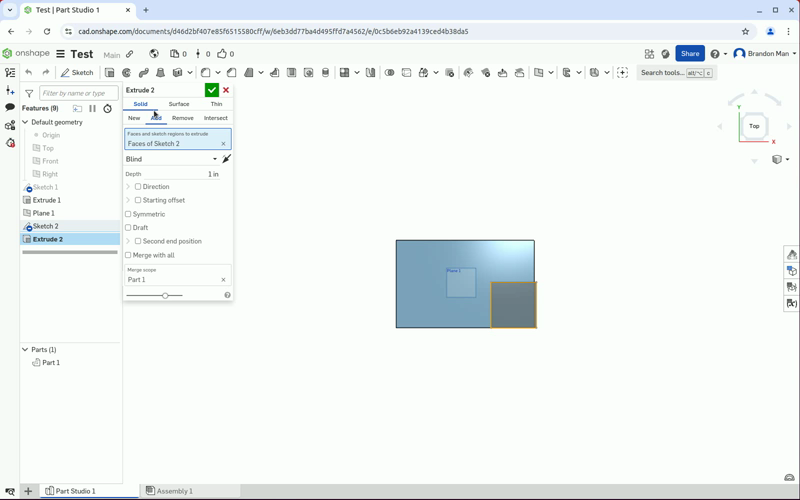
mouse_move(186, 120)
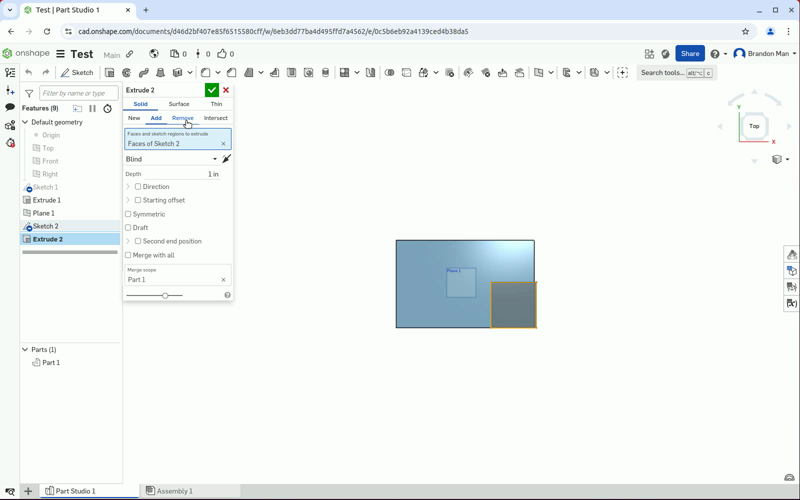
click(186, 120)
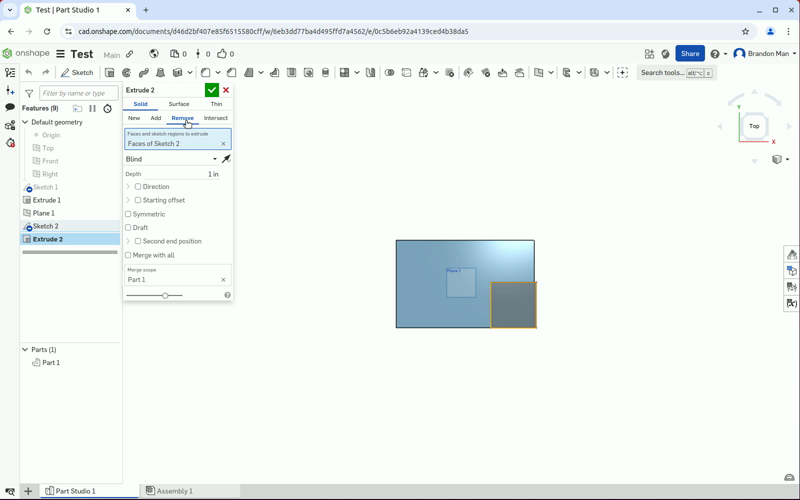
key(tab, 4)
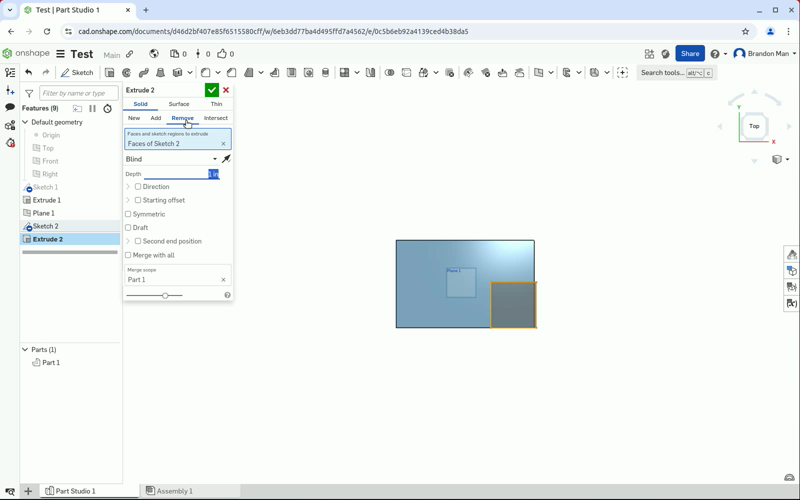
text(7.703)
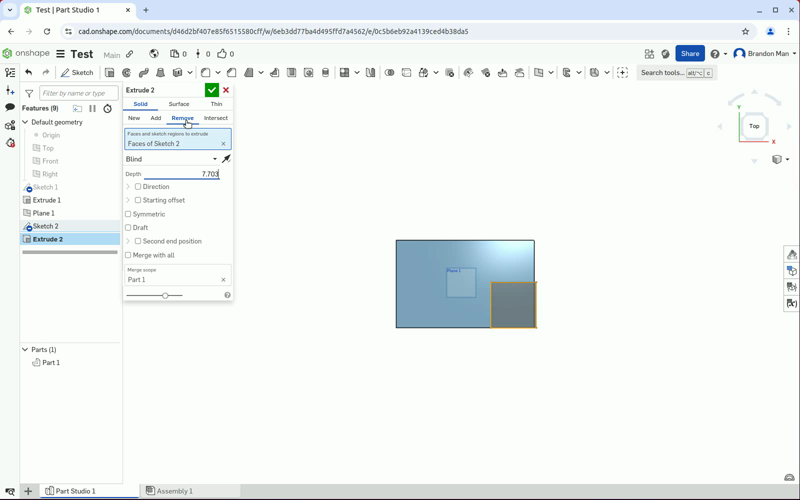
key(tab, 6)
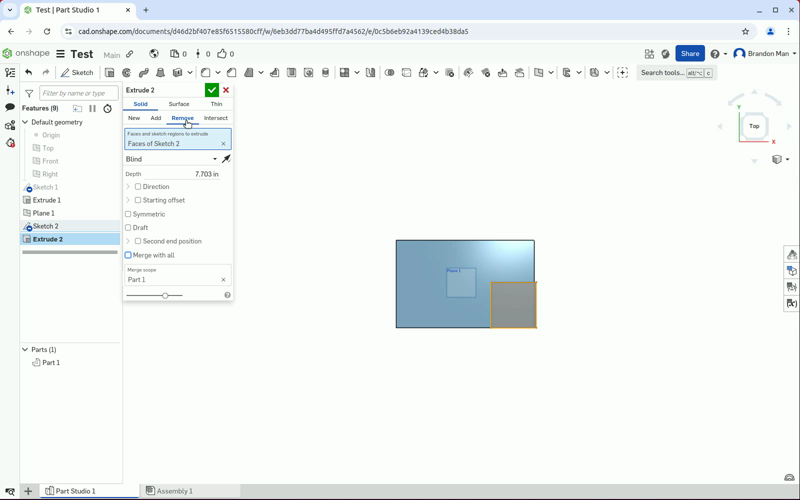
key(space)
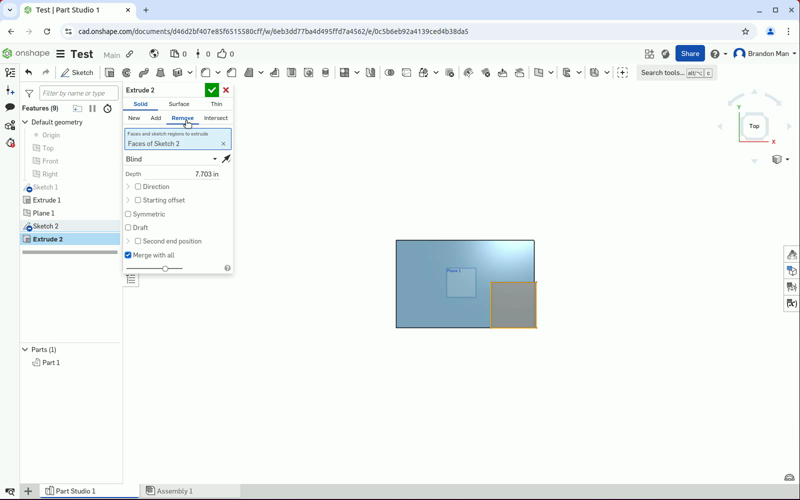
key(enter)
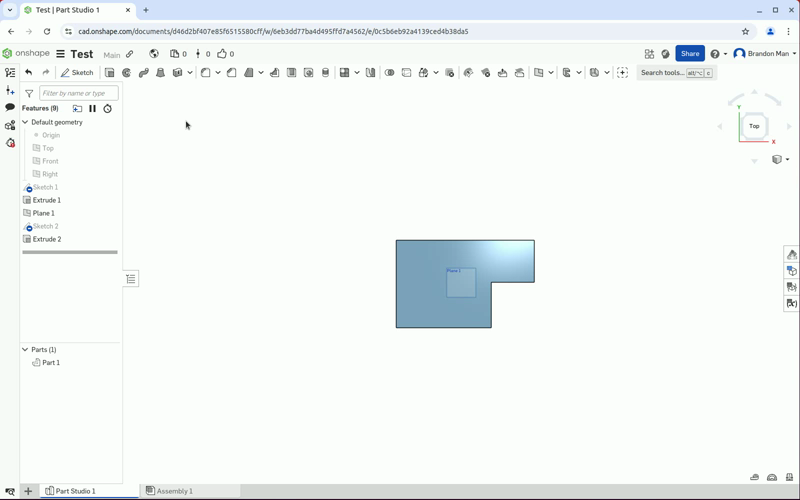
key(shift+h)
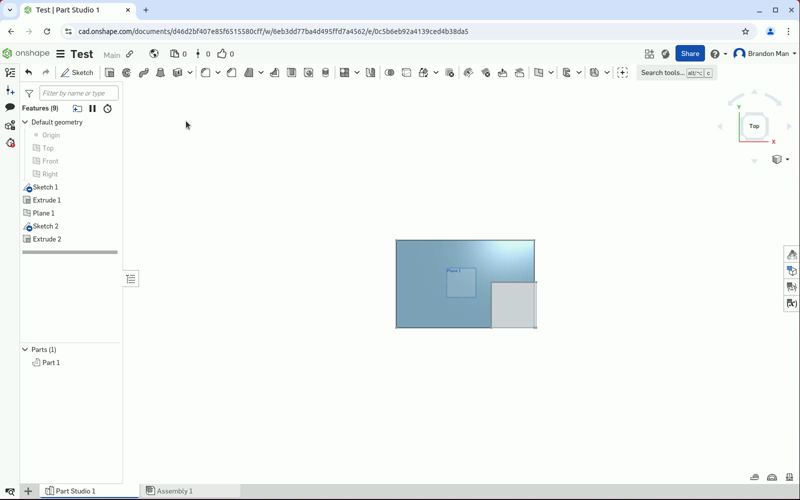
key(shift+h)
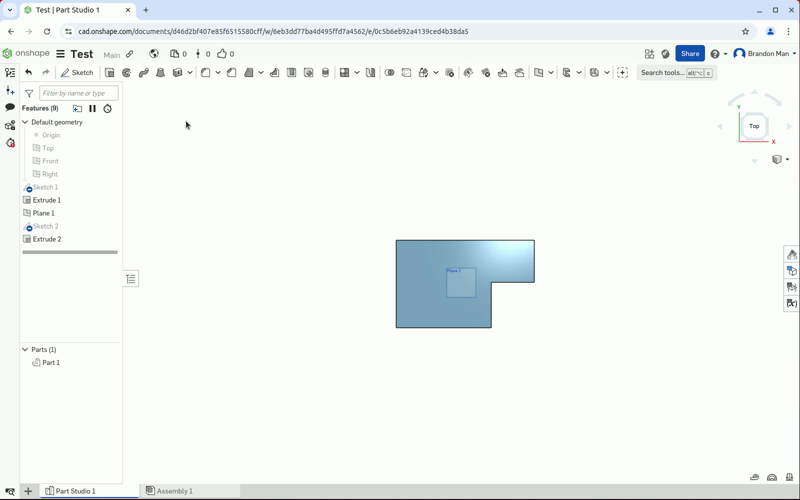
mouse_move(73, 189)
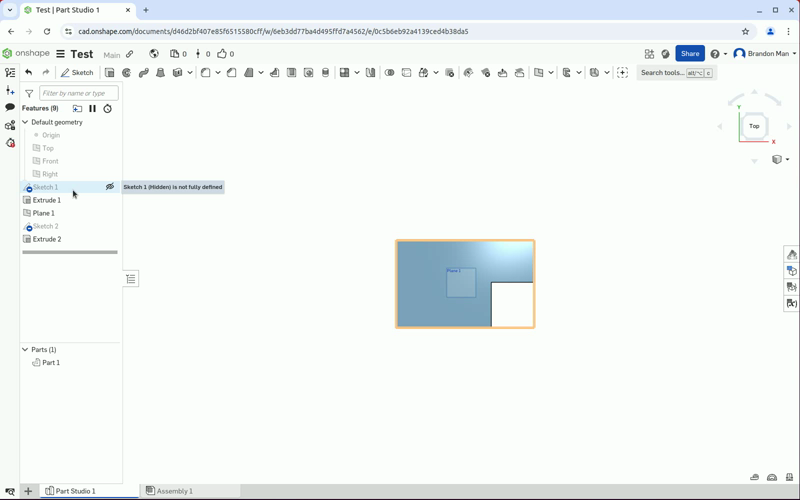
click(73, 189)
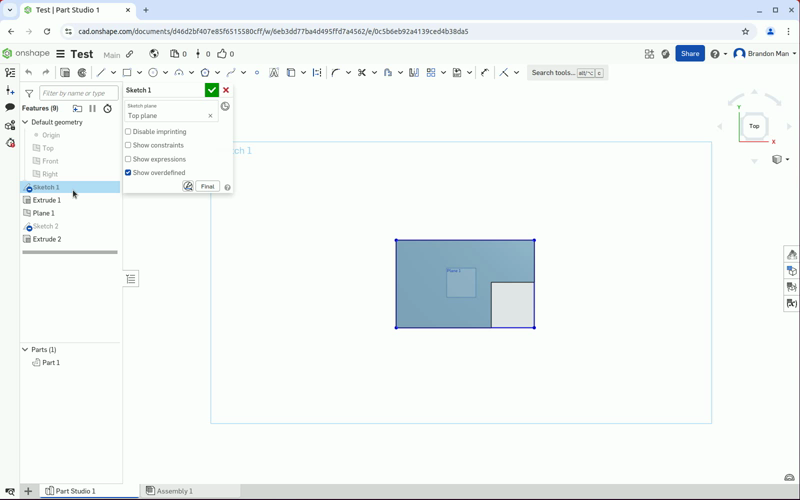
mouse_move(229, 92)
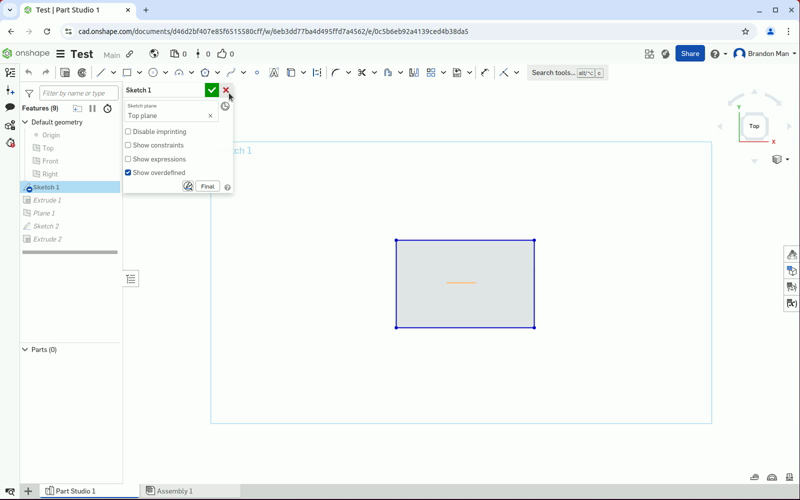
click(229, 92)
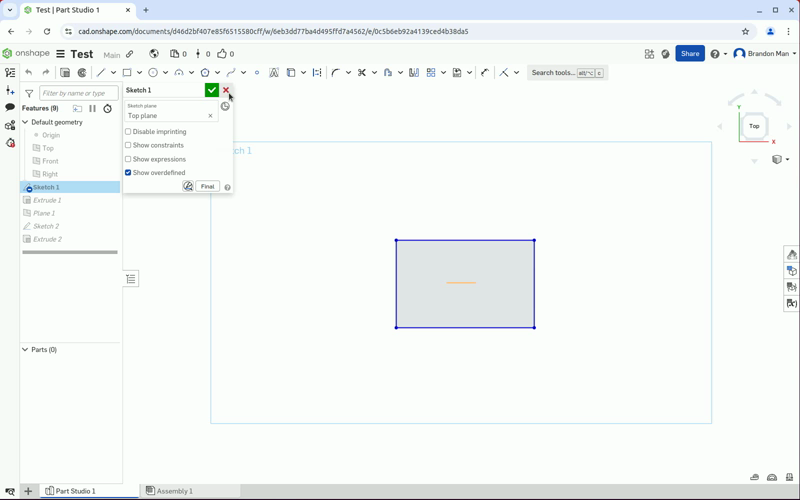
key(shift+s)
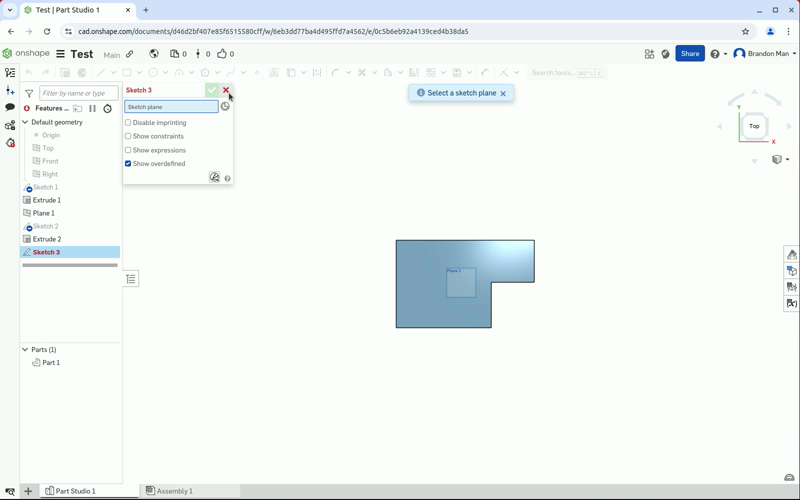
mouse_move(73, 215)
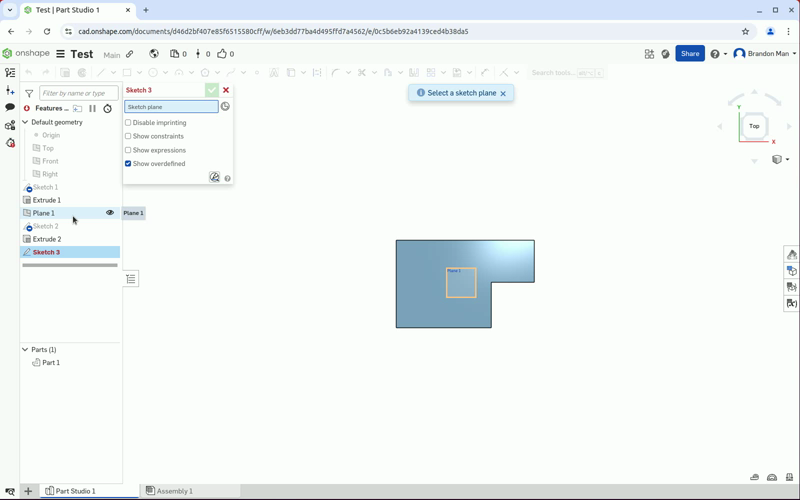
click(73, 215)
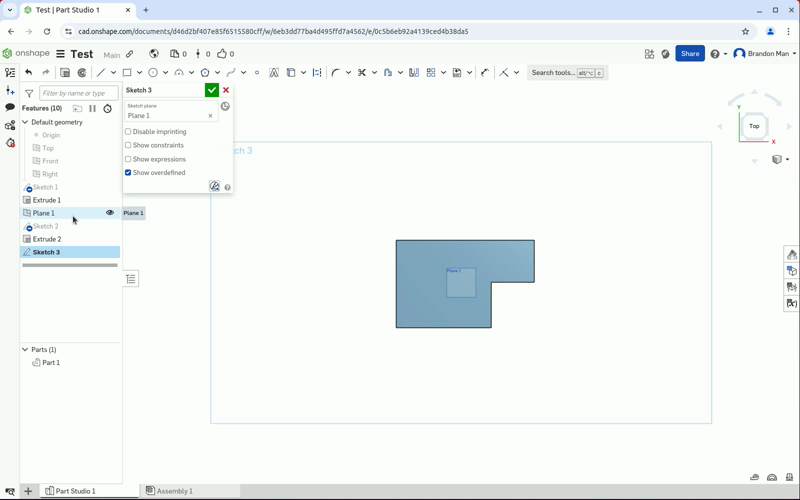
mouse_move(73, 352)
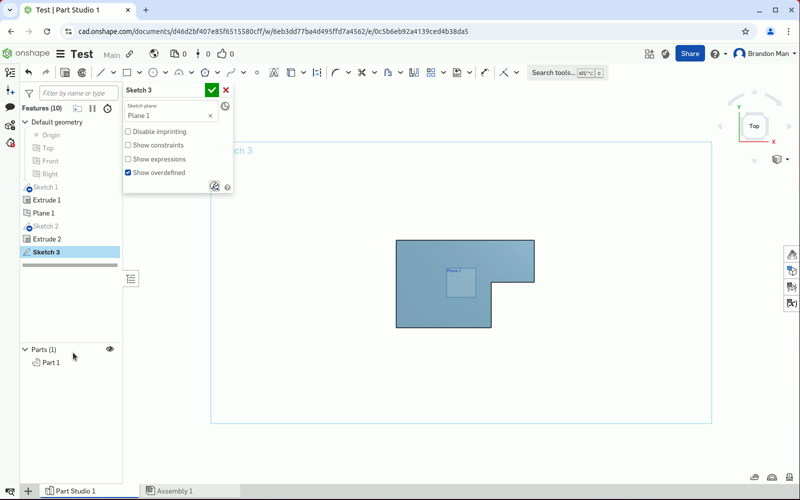
key(y)
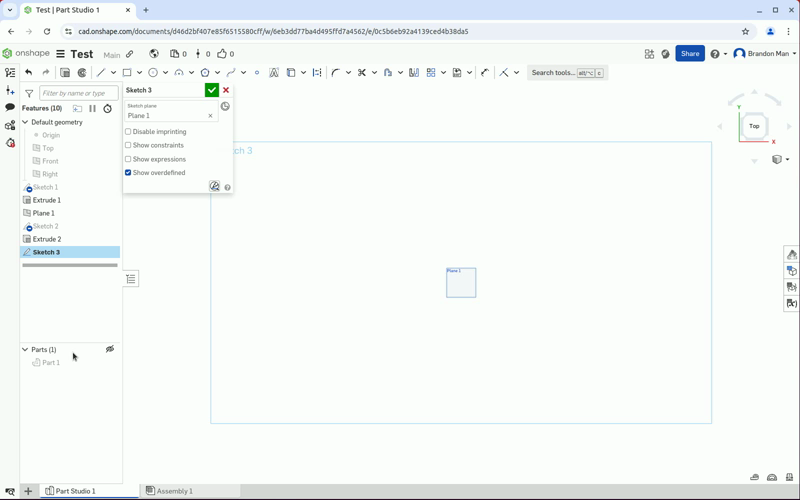
key(l)
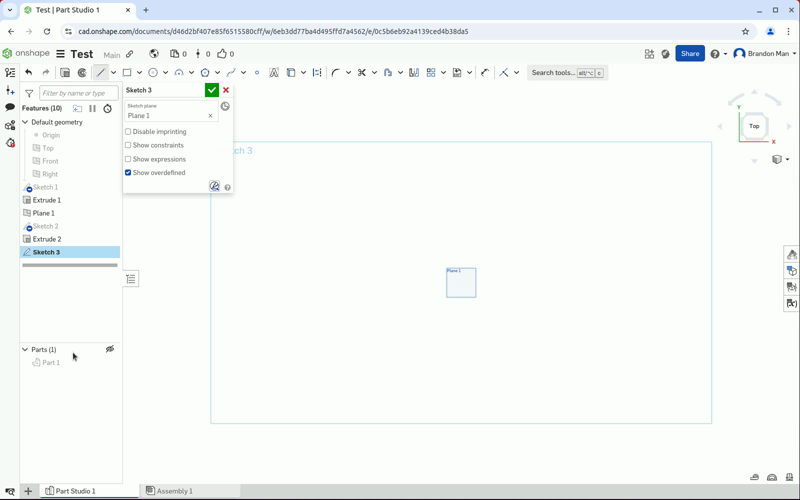
key_down(shift)
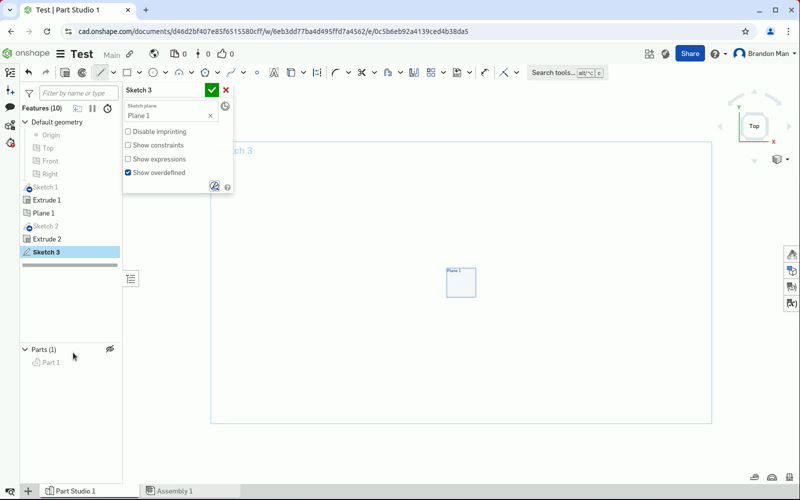
mouse_move(396, 327)
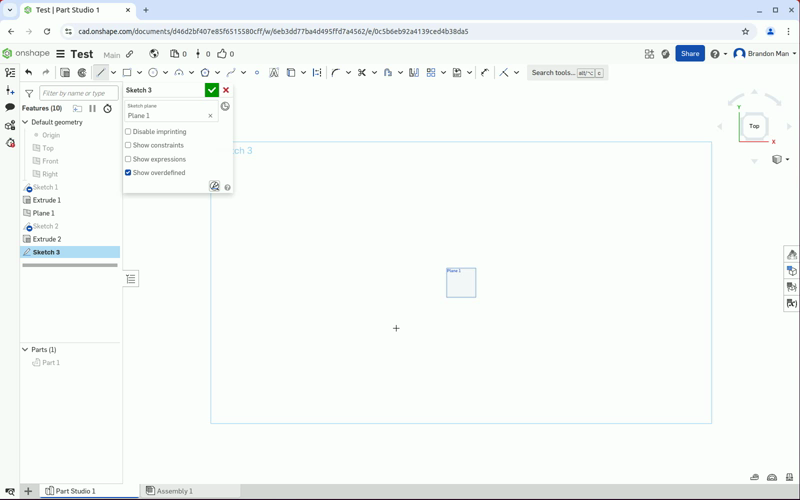
click(396, 327)
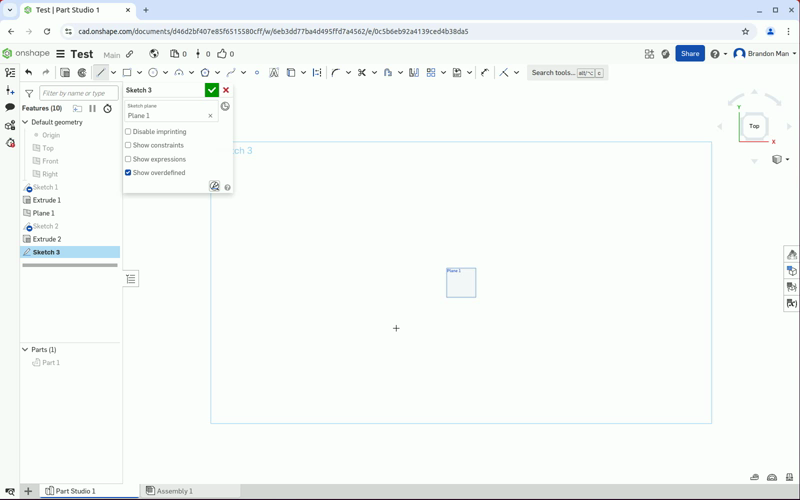
key_up(shift)
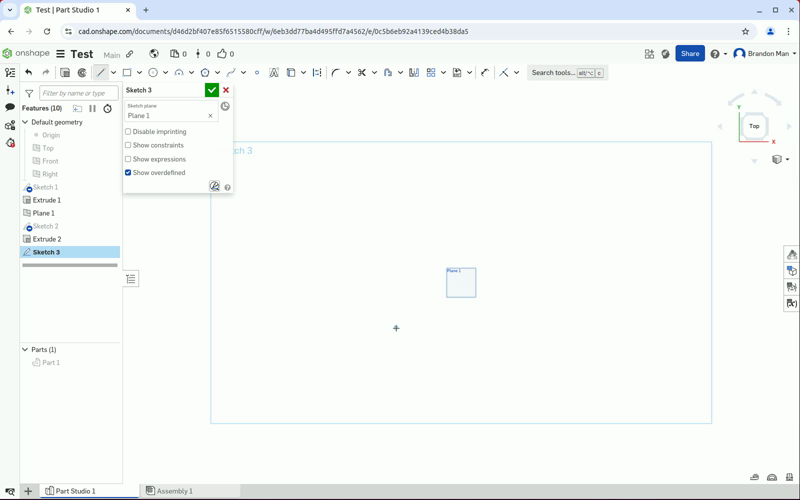
key_down(shift)
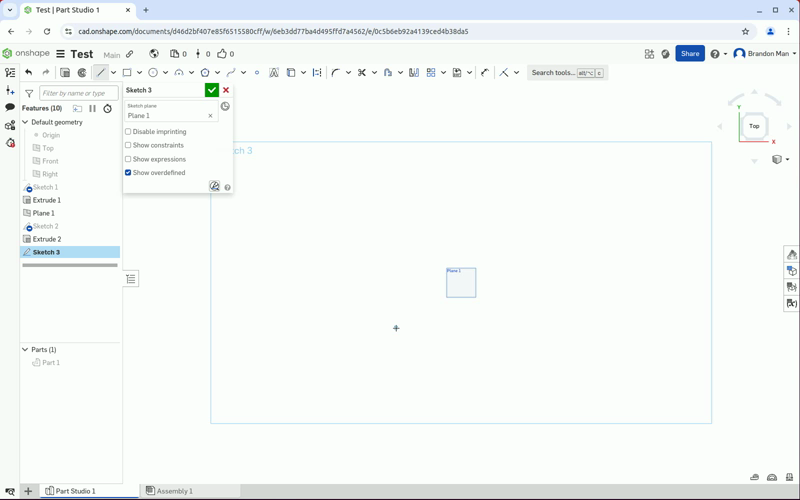
mouse_move(426, 327)
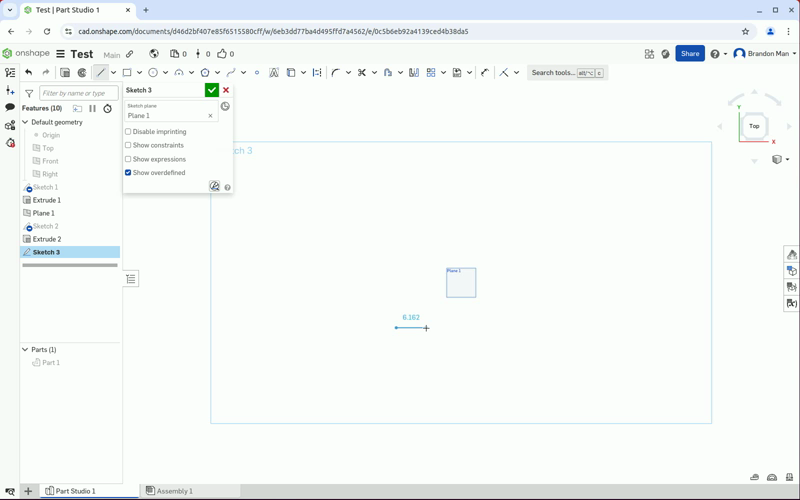
mouse_move(444, 327)
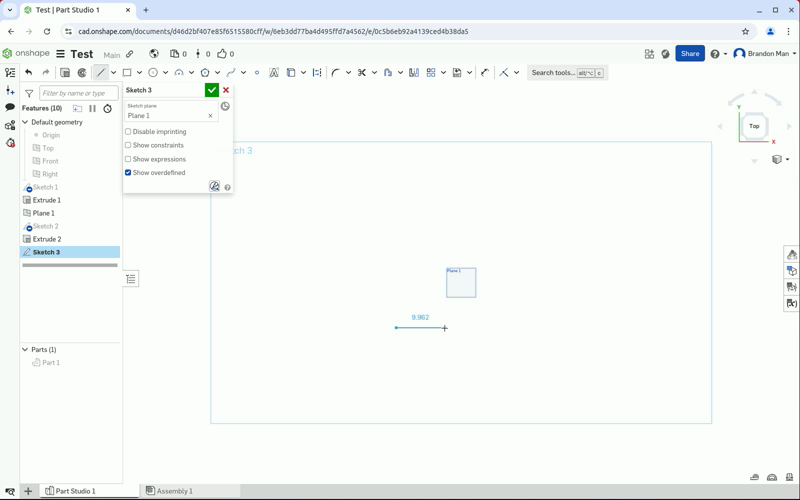
click(444, 327)
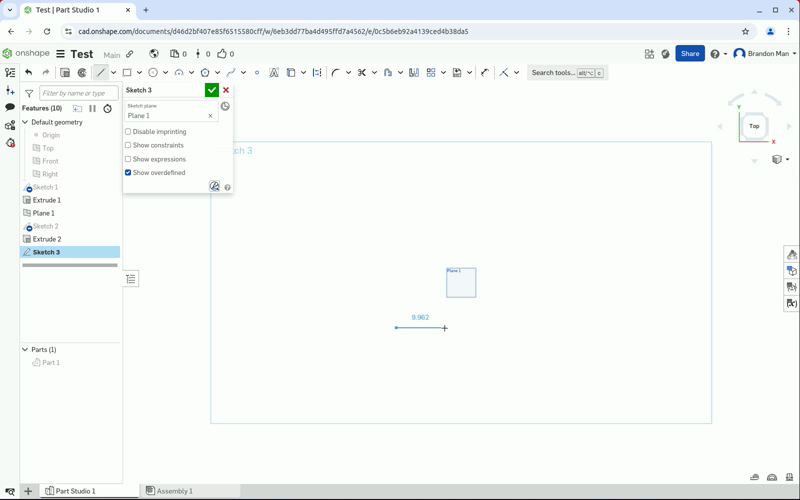
key_up(shift)
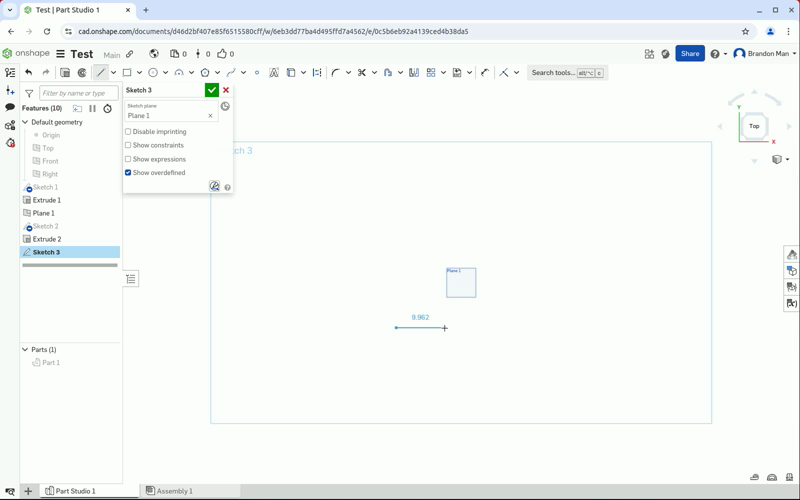
key_down(shift)
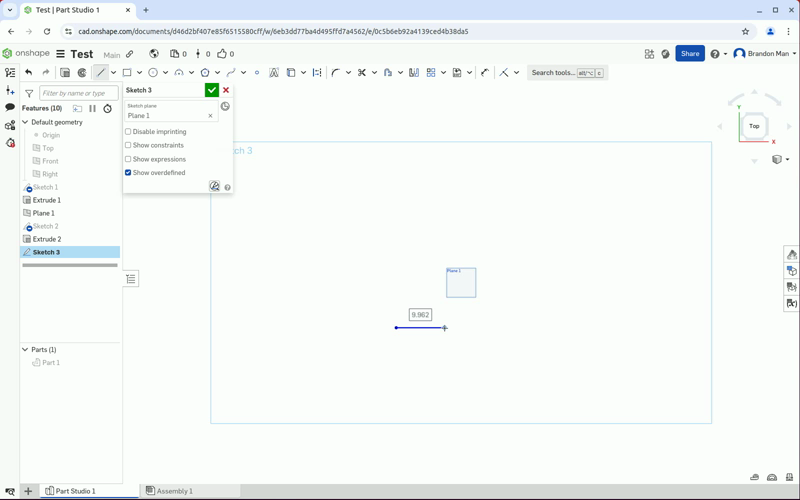
mouse_move(474, 327)
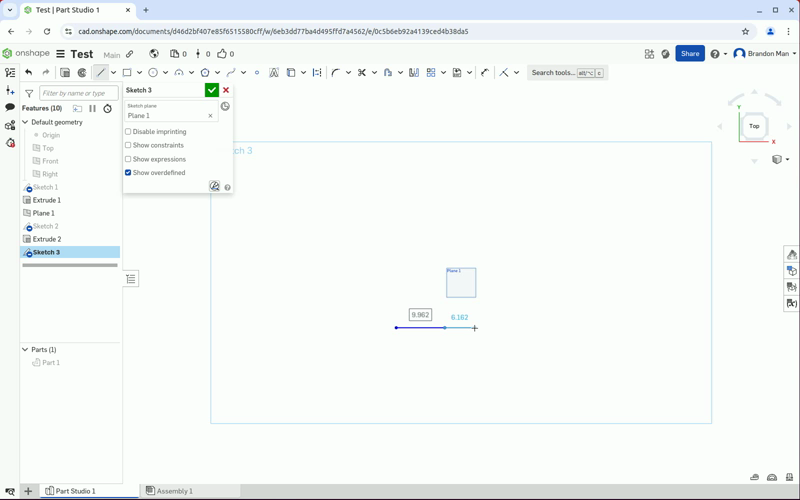
mouse_move(444, 282)
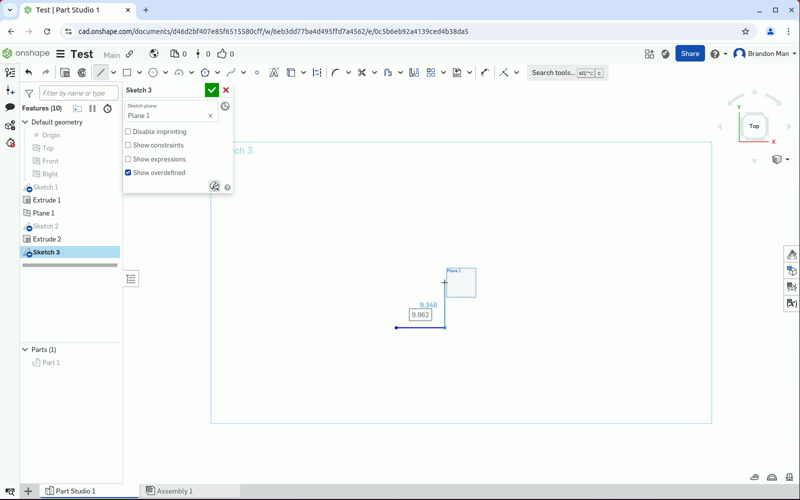
click(444, 282)
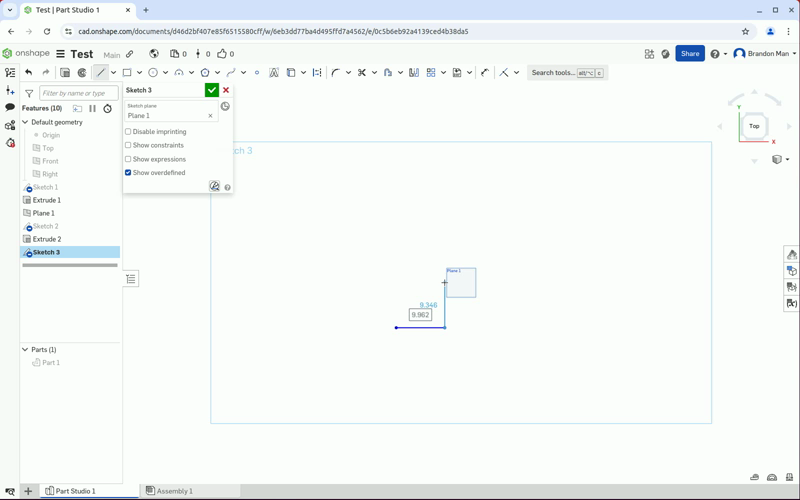
key_up(shift)
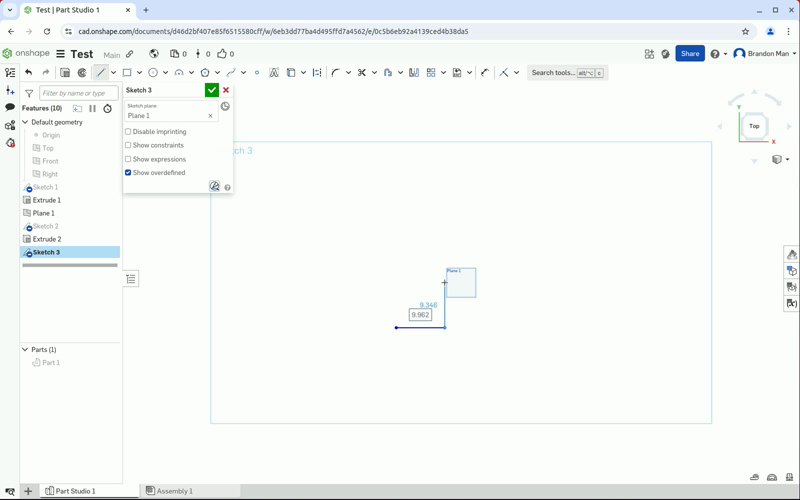
key_down(shift)
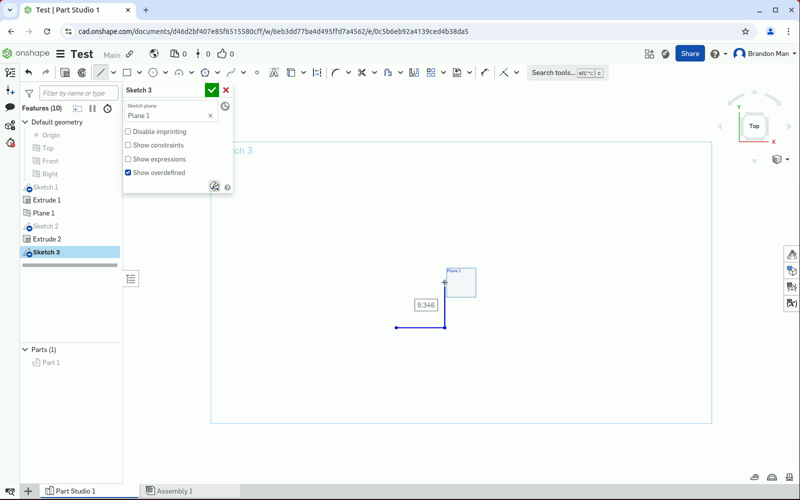
mouse_move(474, 282)
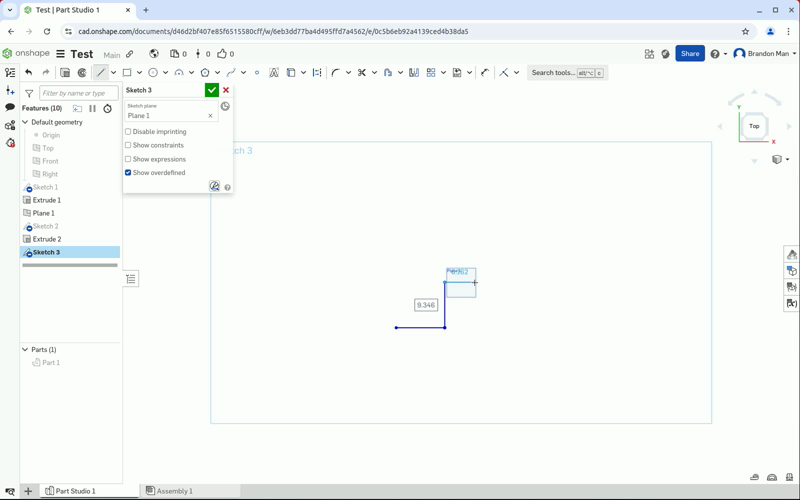
mouse_move(396, 282)
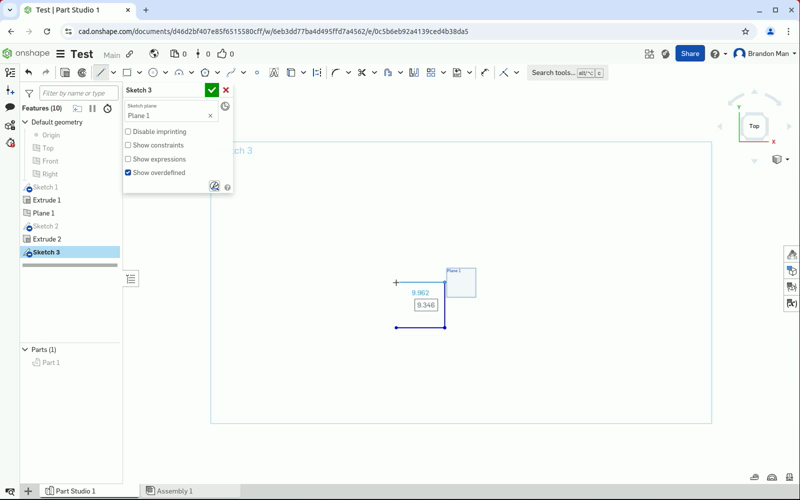
click(396, 282)
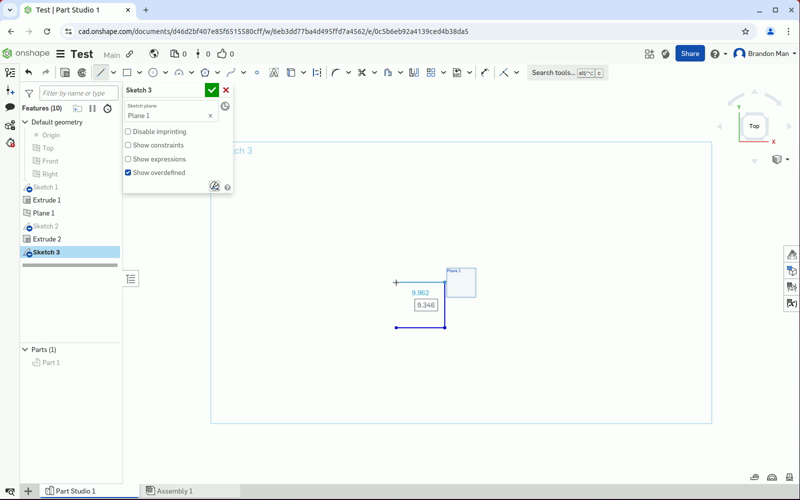
key_up(shift)
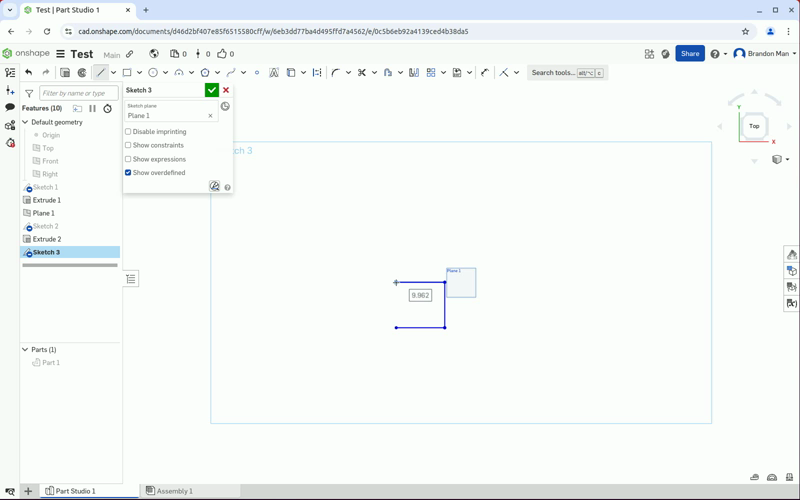
mouse_move(426, 282)
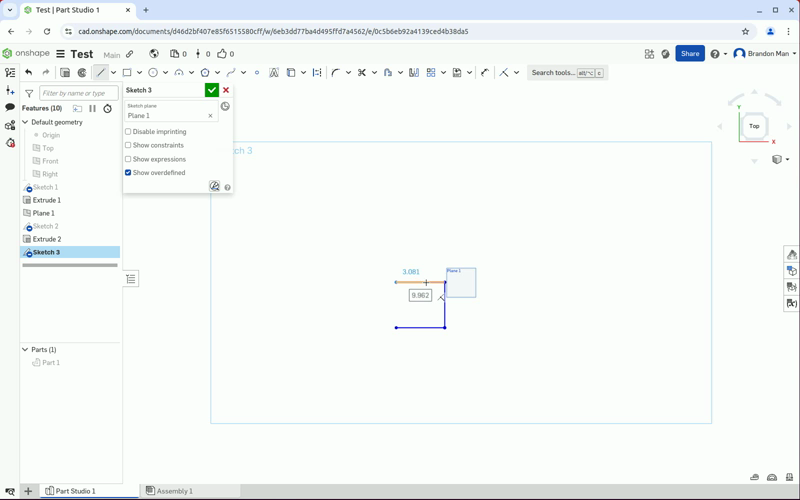
key_down(shift)
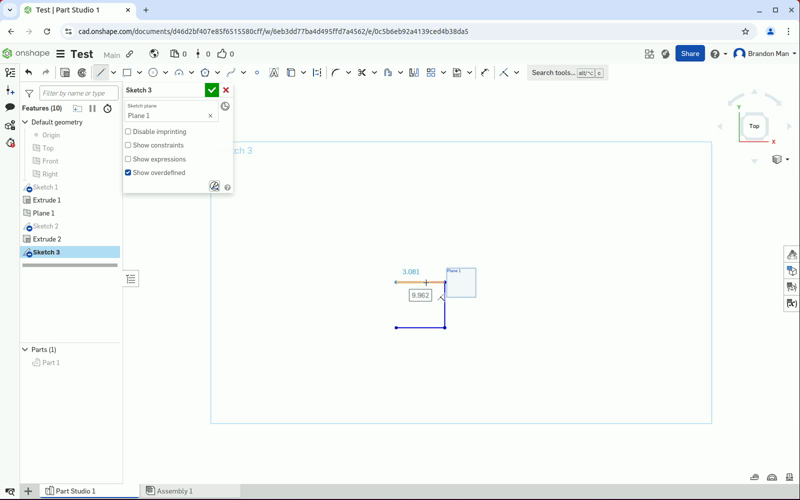
mouse_move(396, 327)
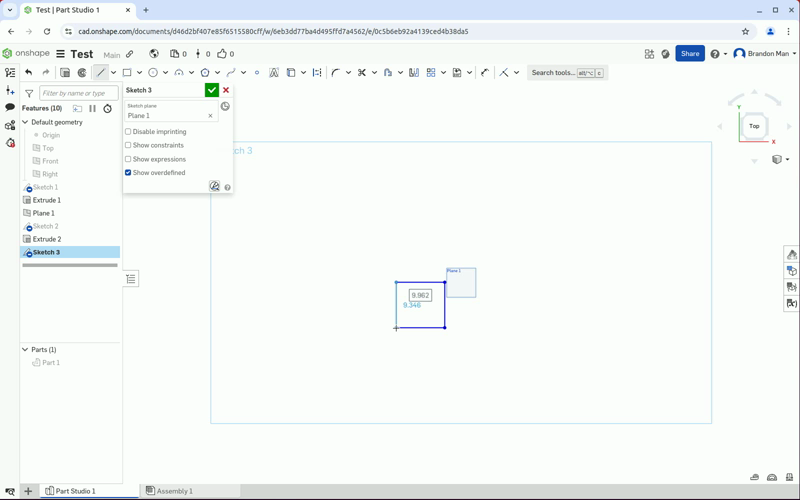
key_up(shift)
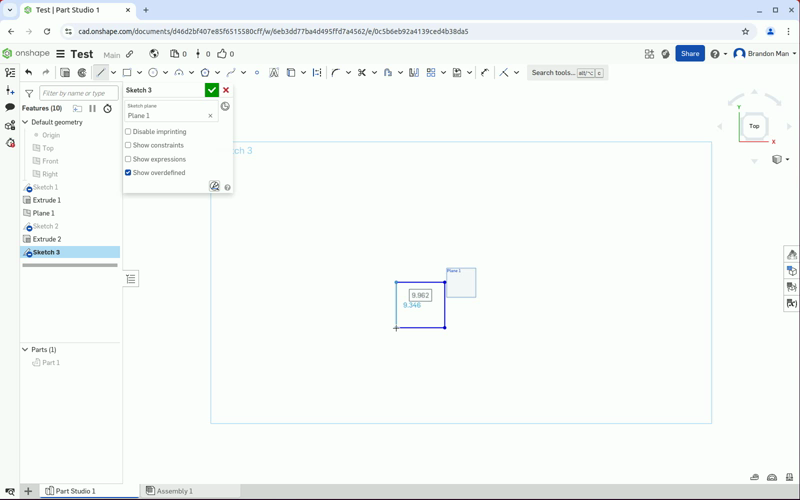
click(396, 327)
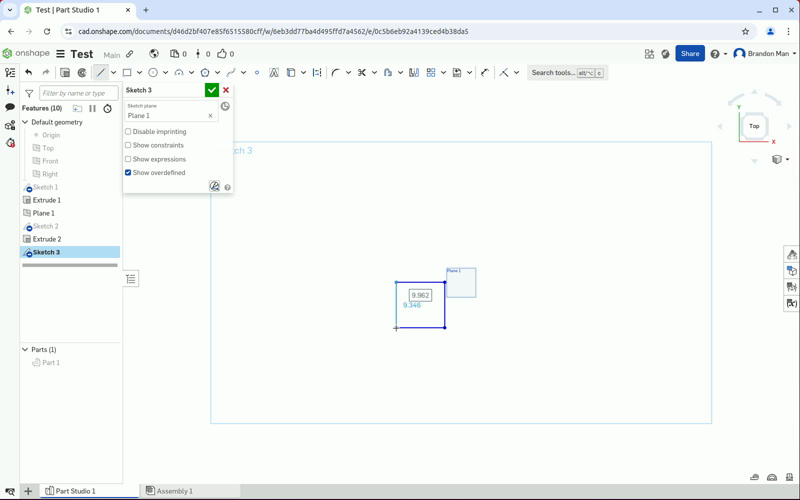
key(esc)
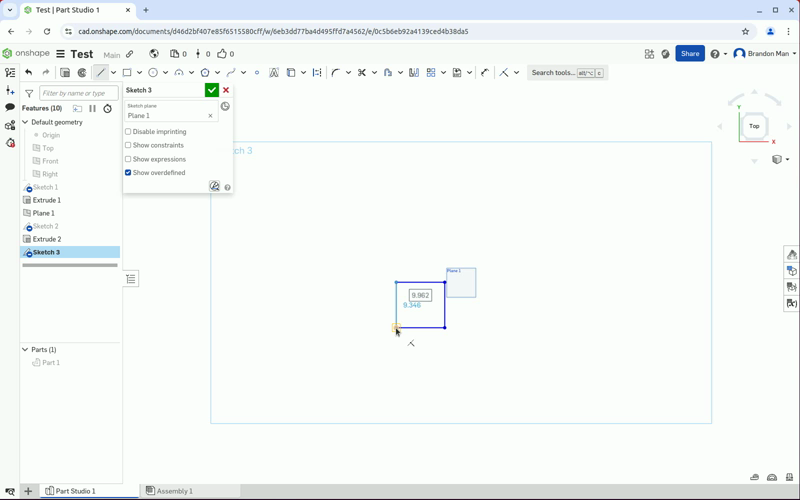
mouse_move(407, 301)
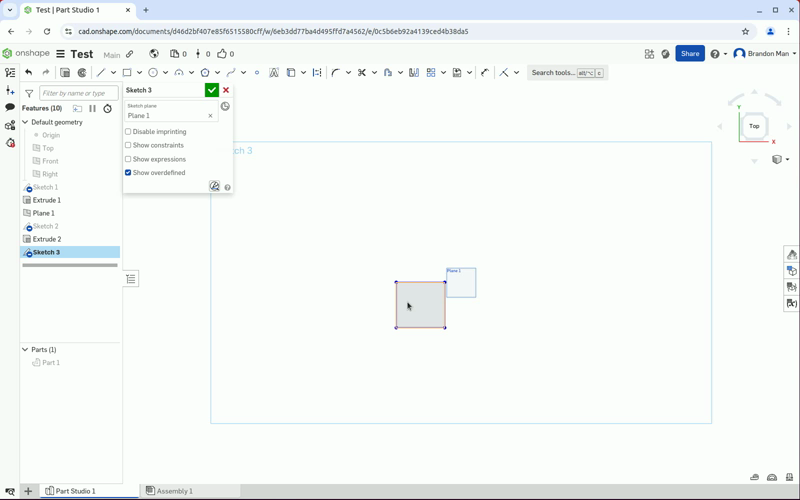
click(407, 301)
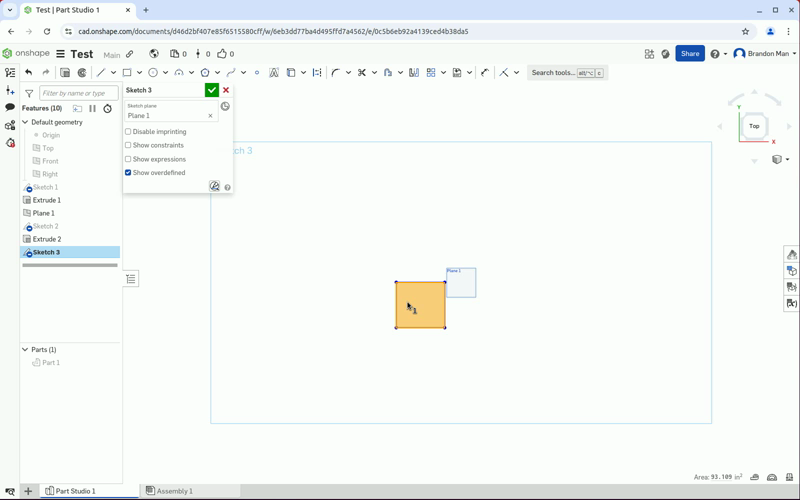
mouse_move(73, 352)
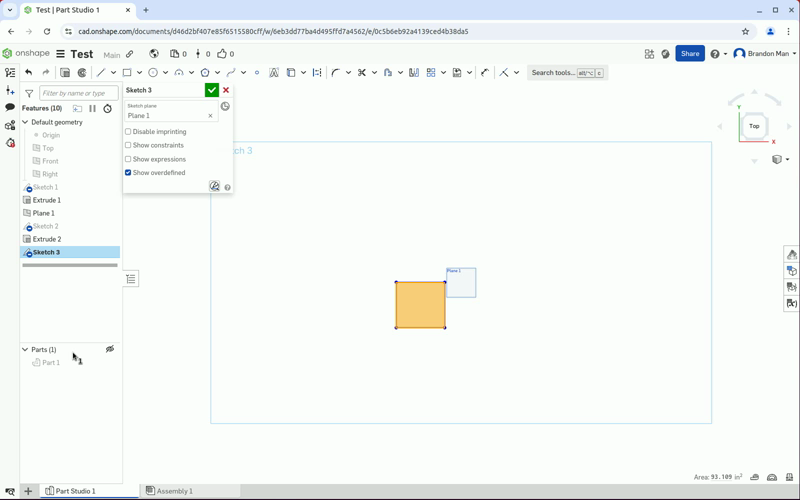
key(shift+y)
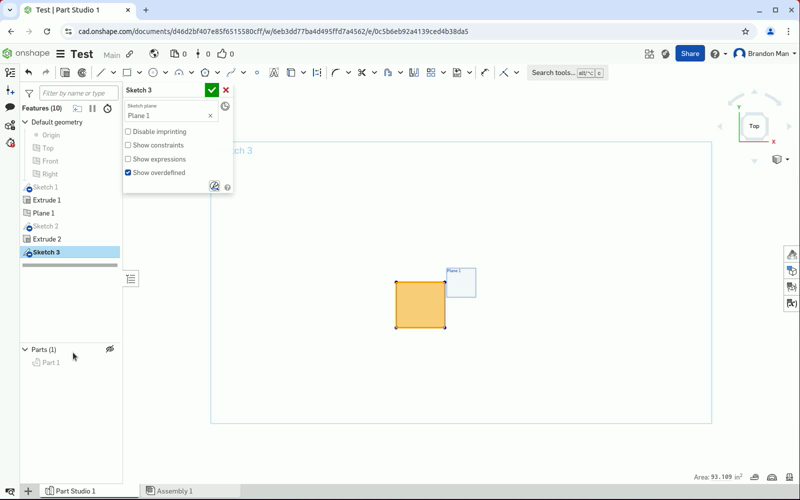
key(shift+e)
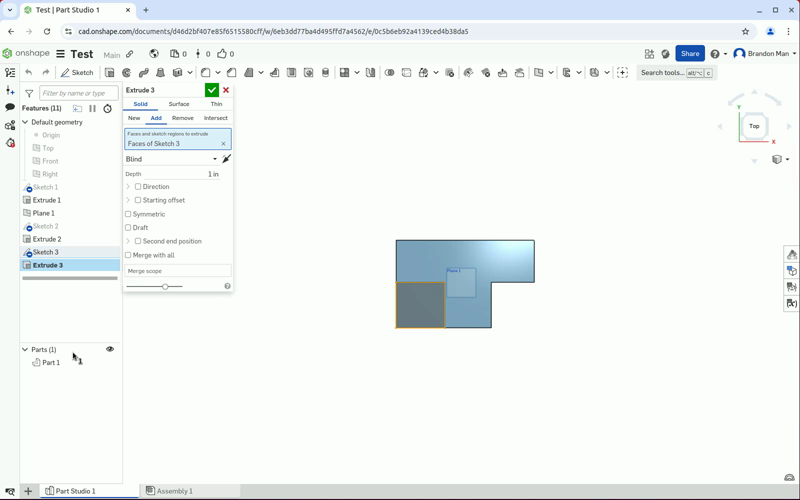
mouse_move(143, 106)
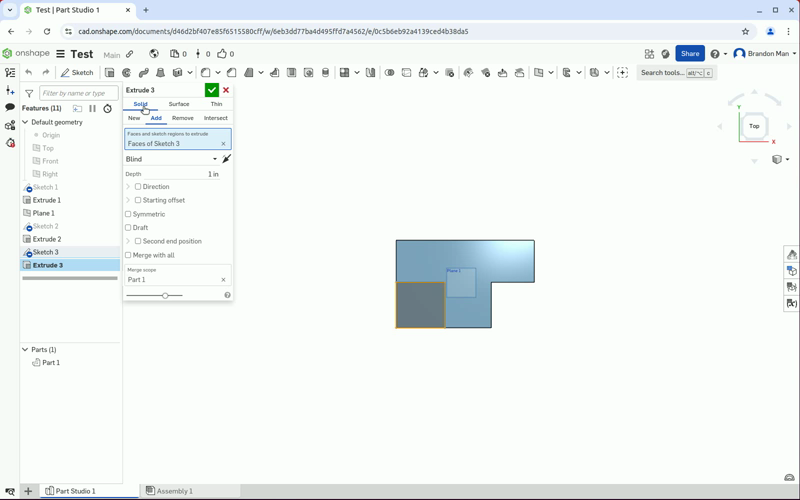
click(143, 106)
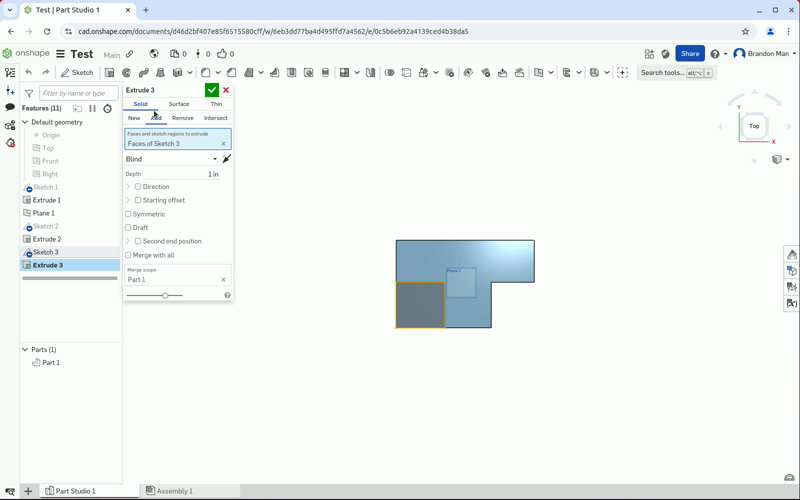
mouse_move(186, 120)
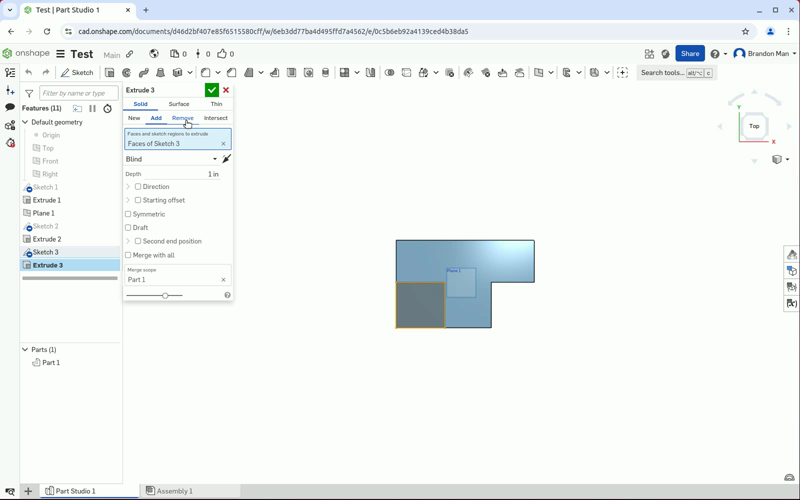
click(186, 120)
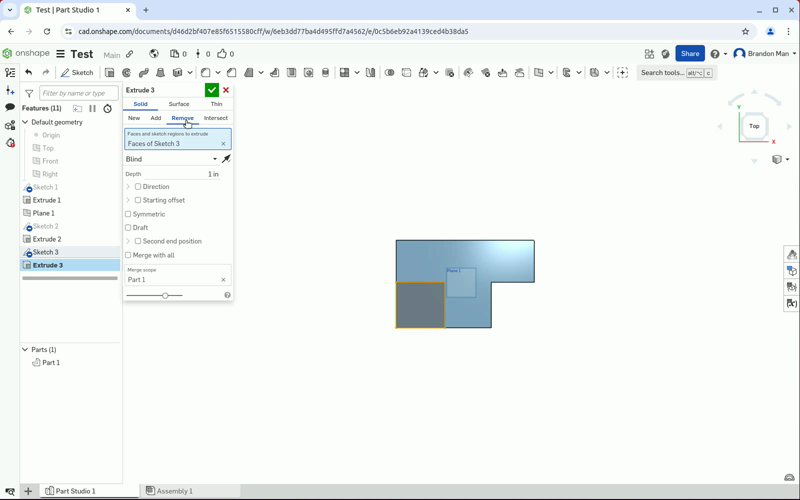
key(tab, 4)
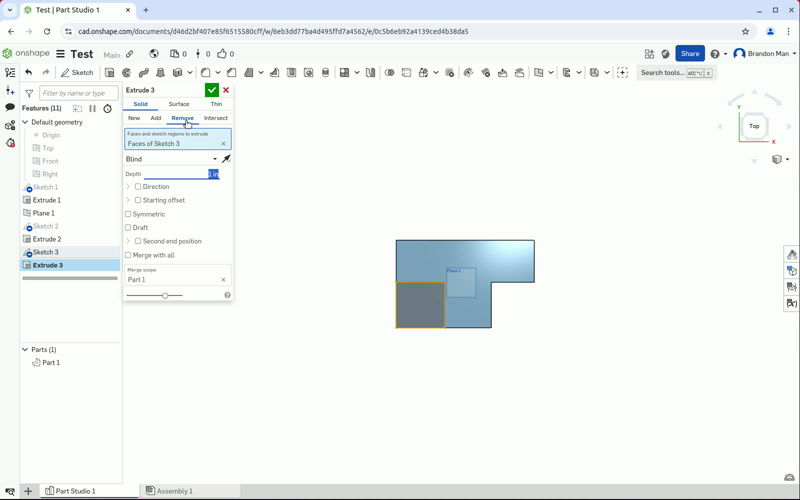
text(7.703)
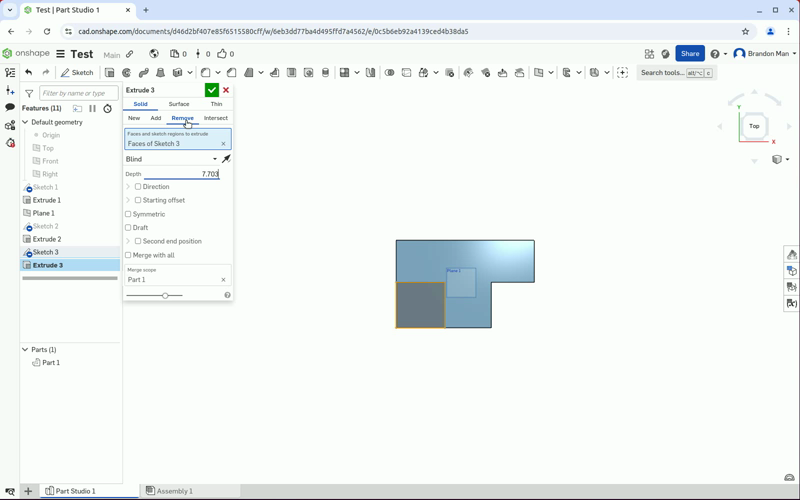
key(tab, 6)
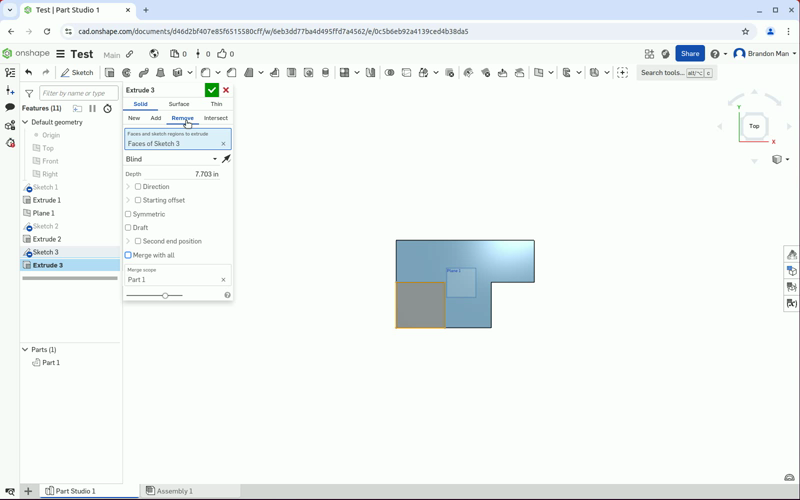
key(space)
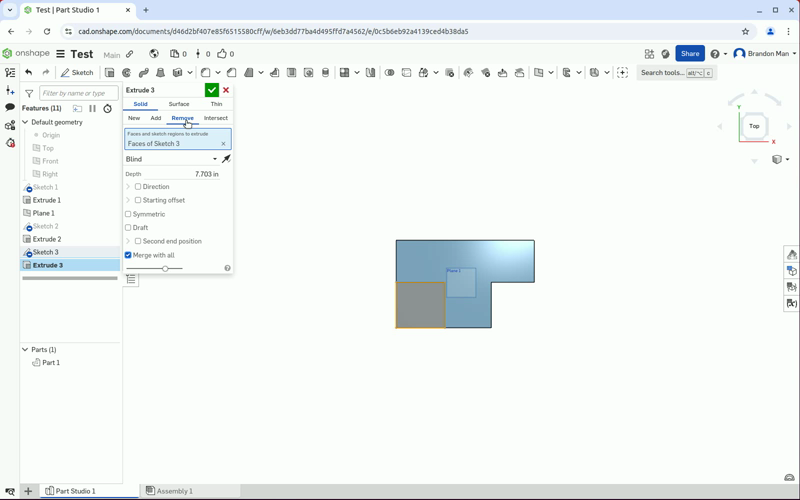
key(enter)
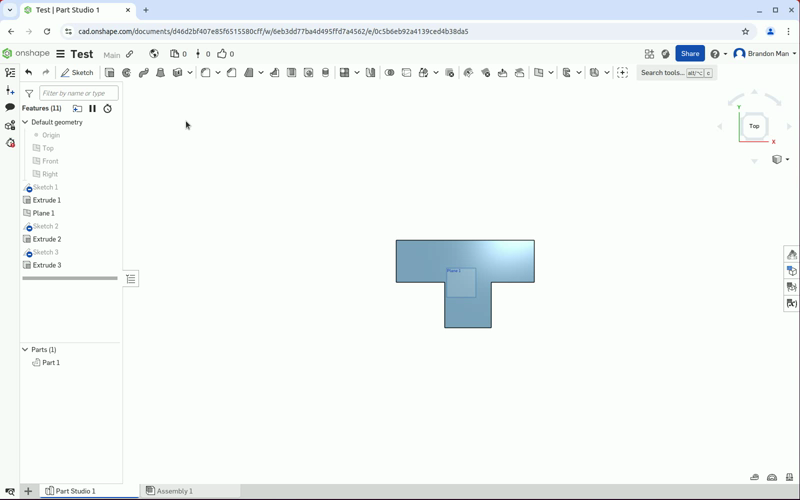
key(shift+h)
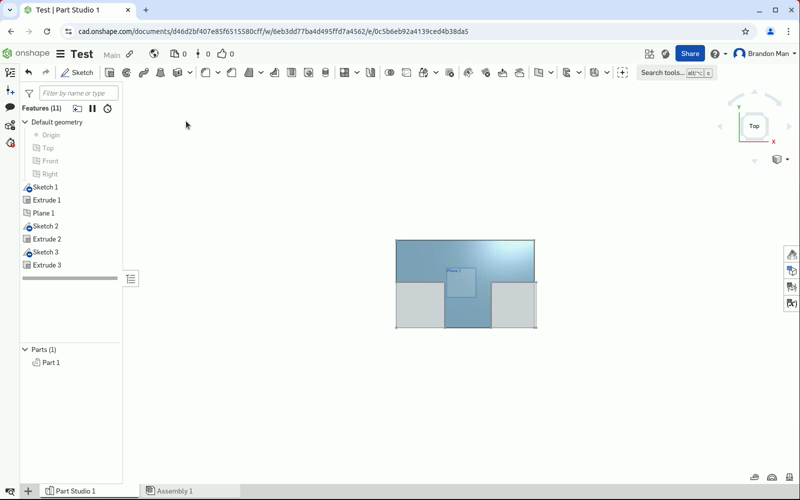
key(shift+h)
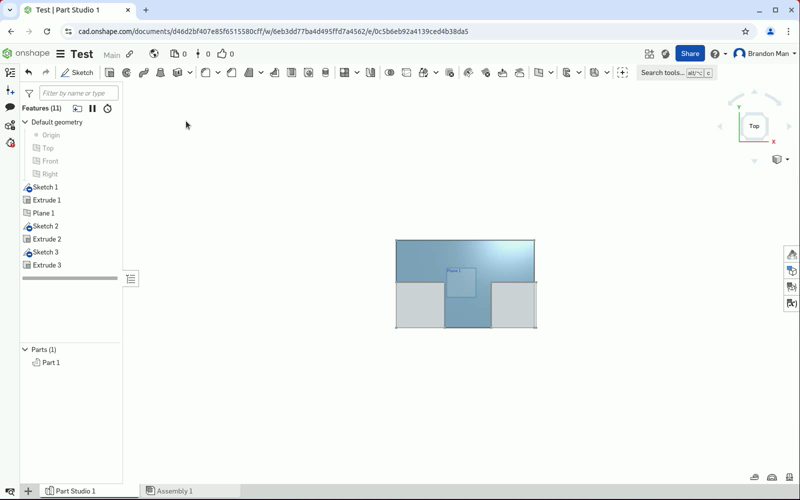
key(shift+7)
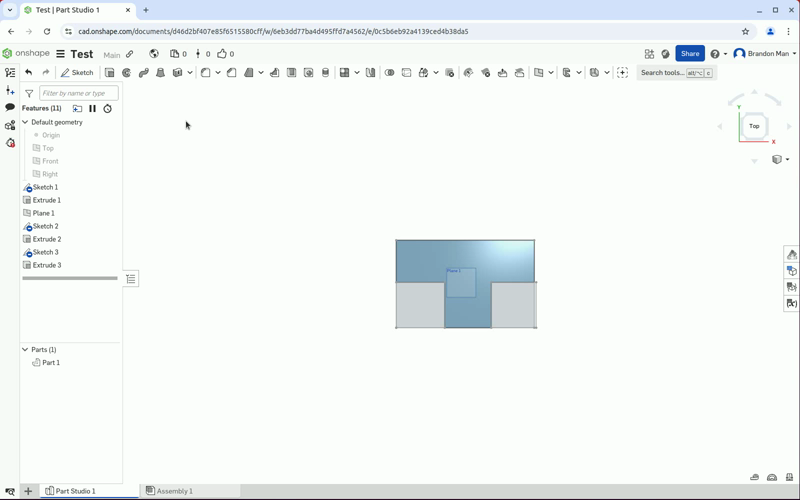
key(up, 3)
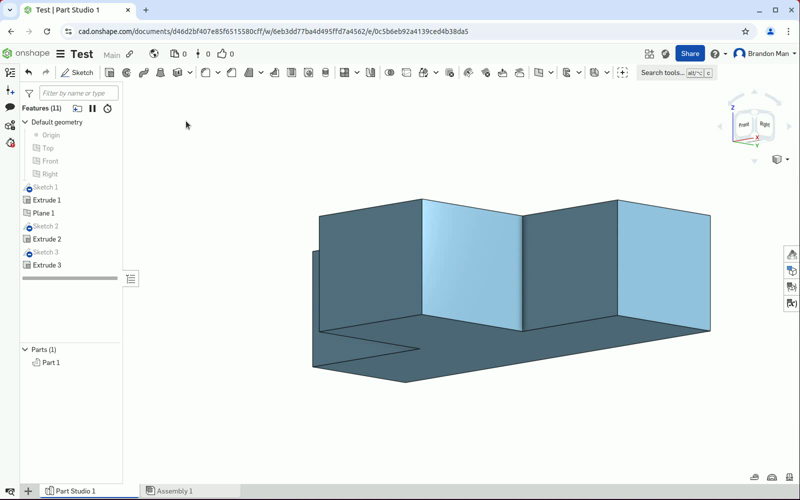
key(left, 3)
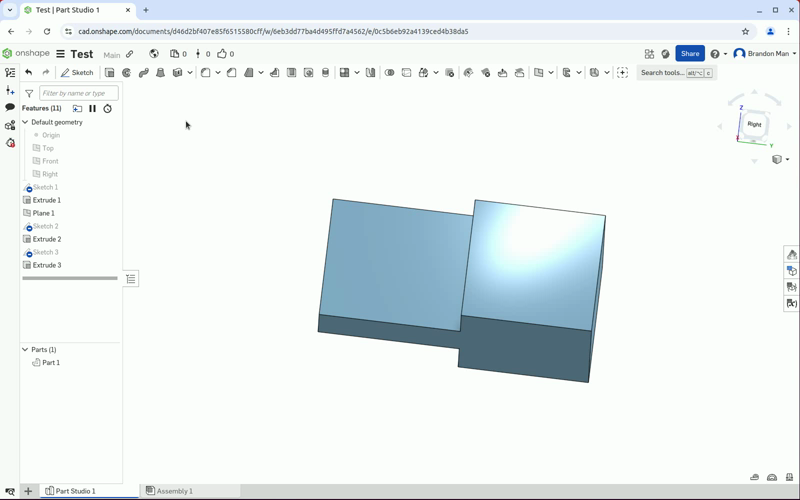
key(right, 3)
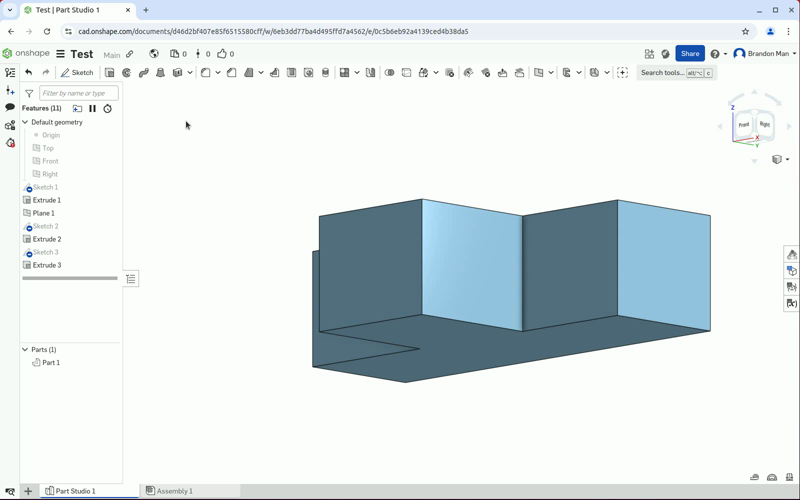
key(down, 3)
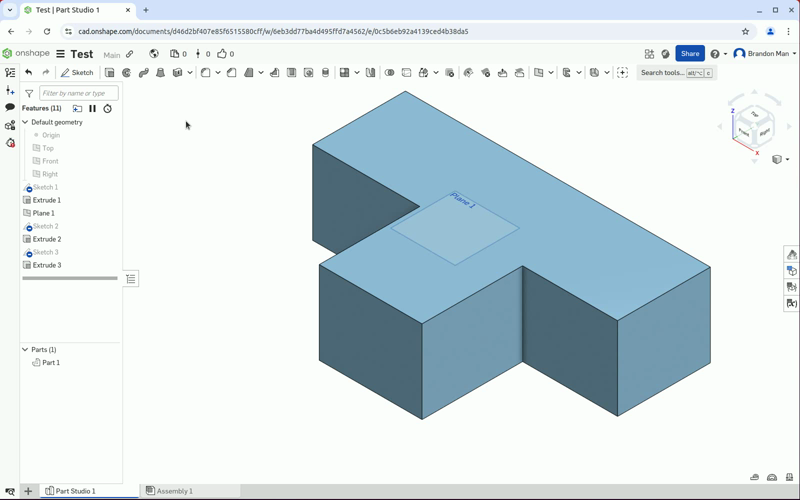
mouse_move(73, 189)
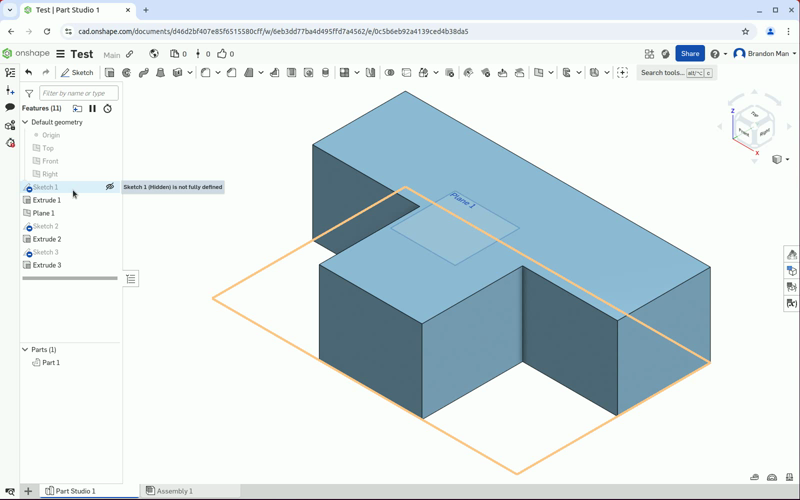
click(73, 189)